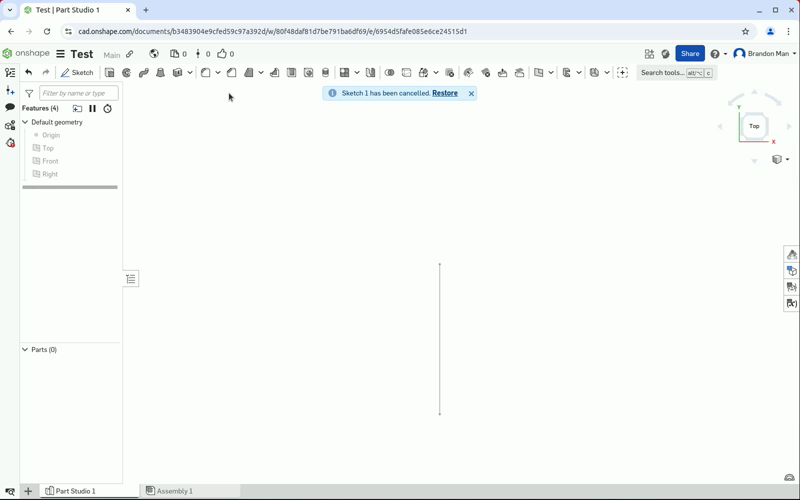
key(shift+h)
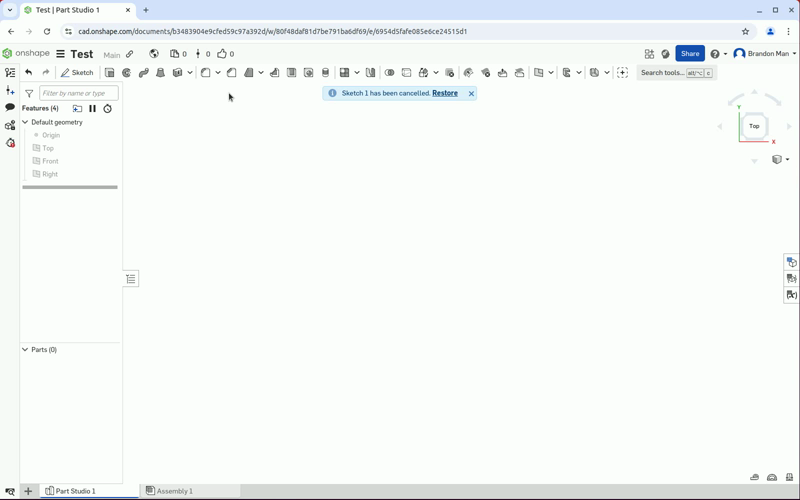
mouse_move(73, 352)
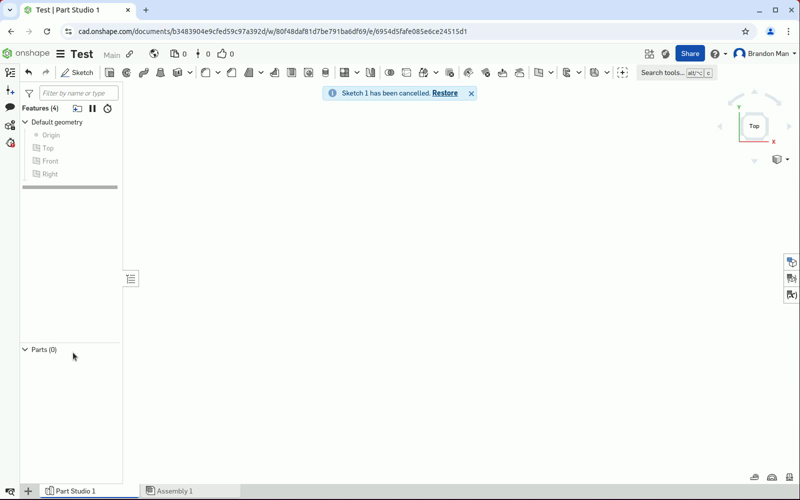
key(y)
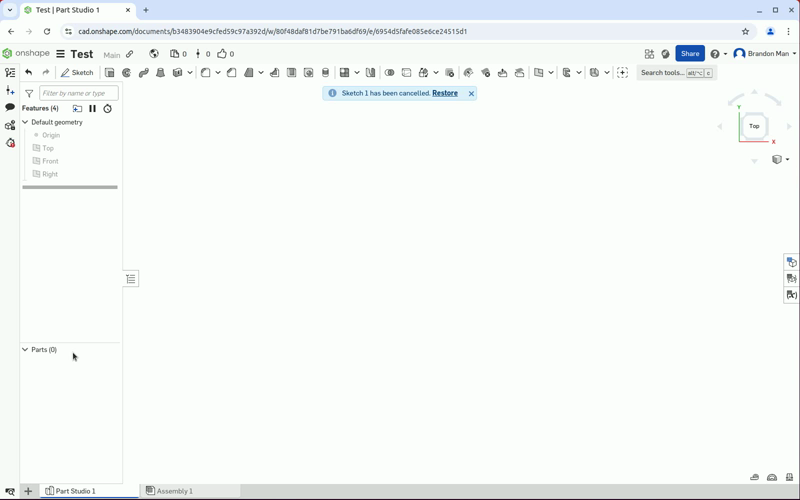
key(shift+p)
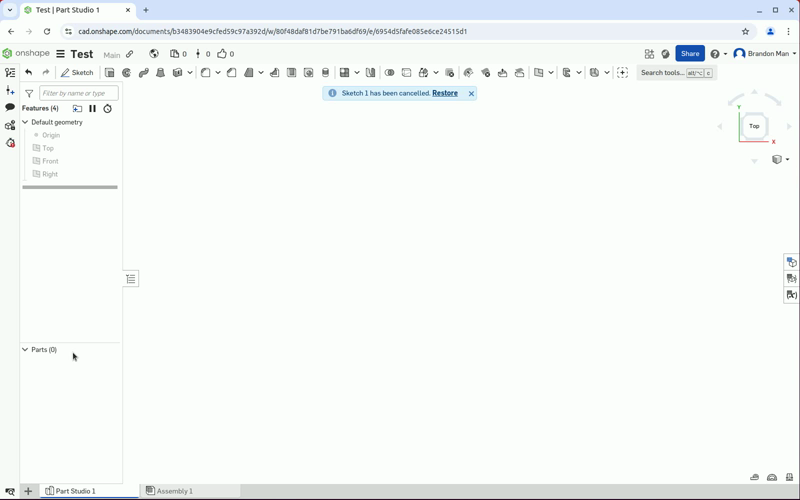
key(space)
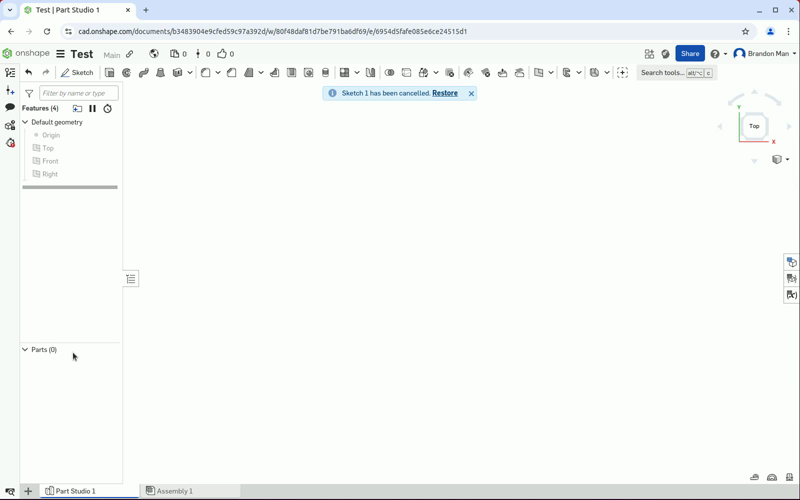
key_down(shift)
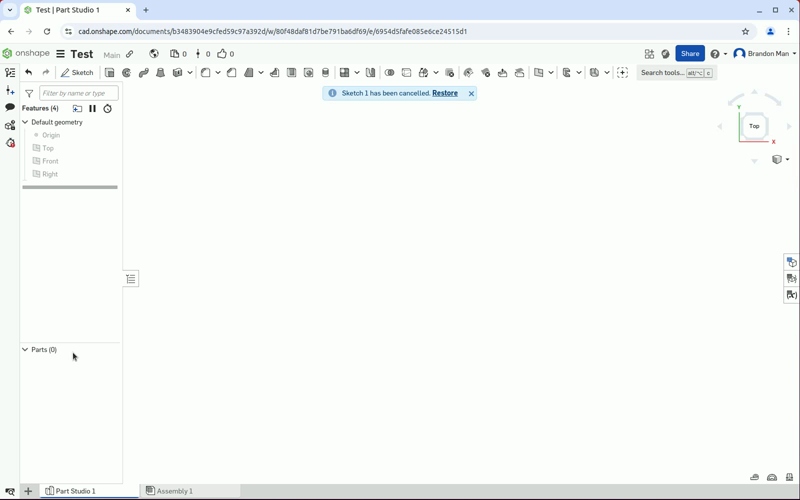
key(up)
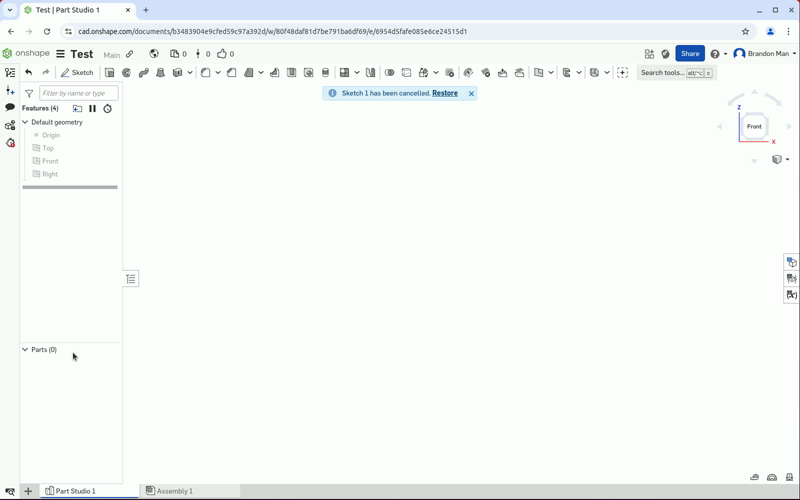
key_up(shift)
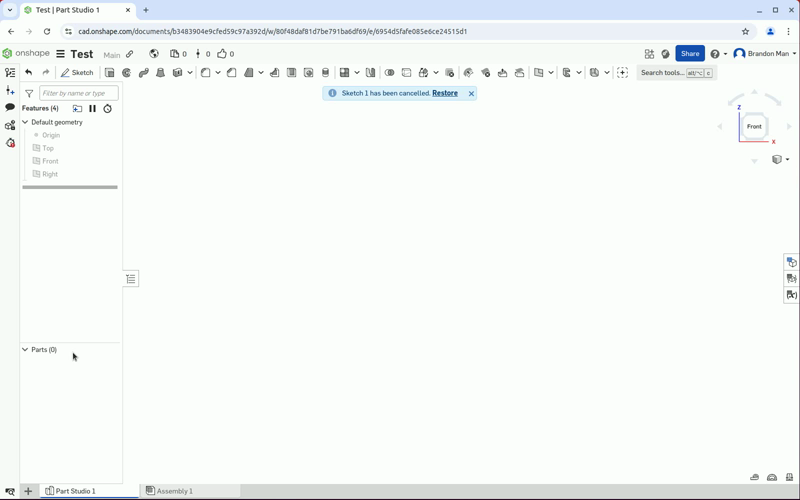
mouse_move(73, 352)
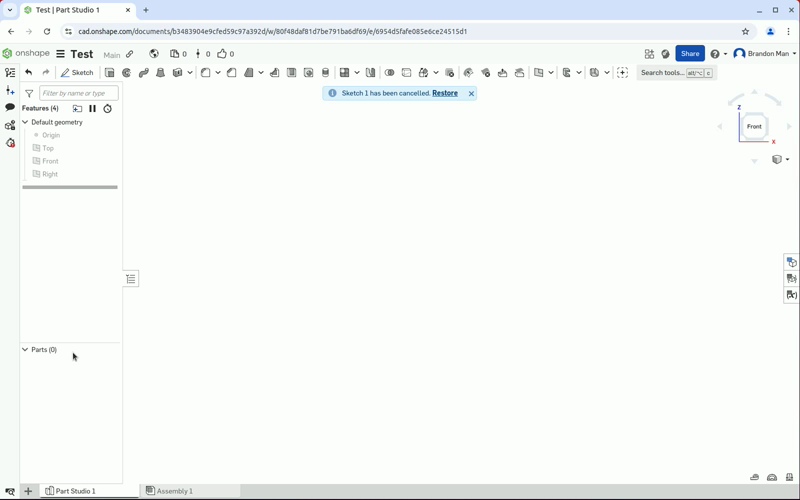
key(shift+y)
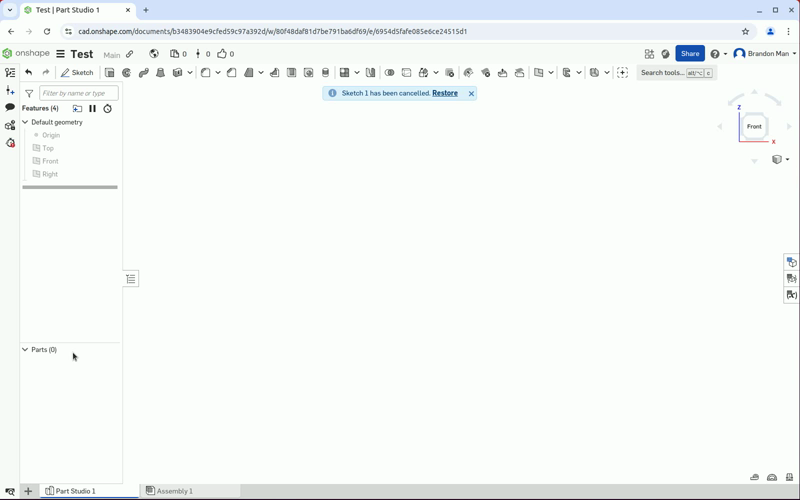
key(shift+s)
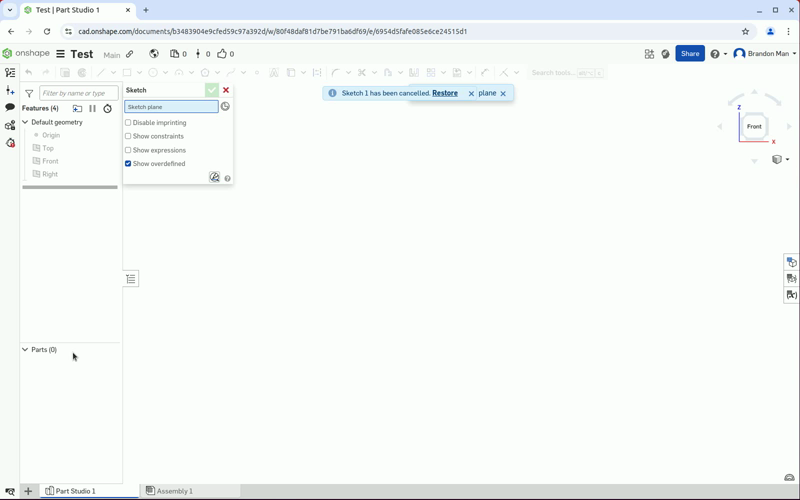
mouse_move(73, 163)
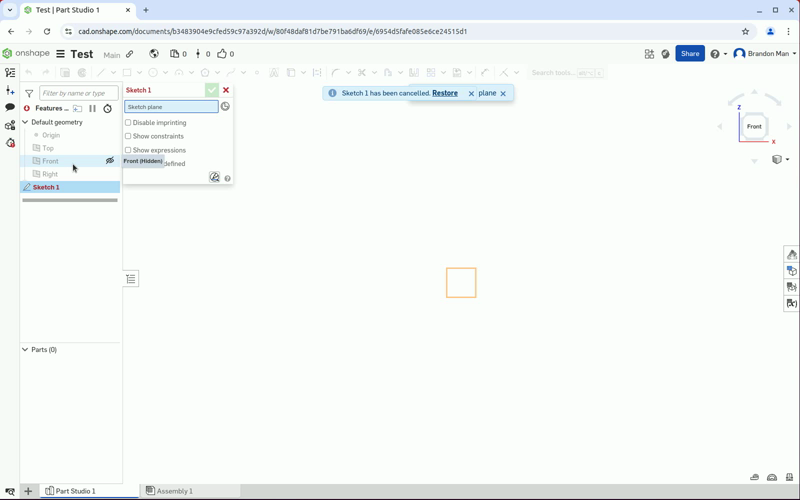
click(73, 163)
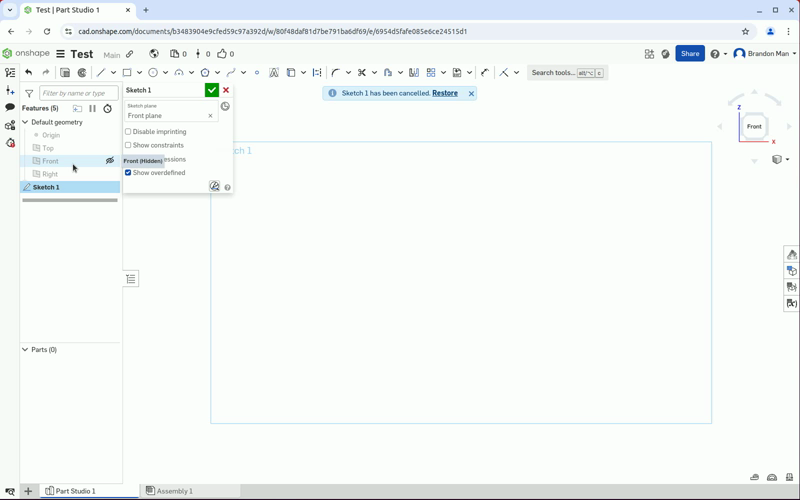
mouse_move(73, 352)
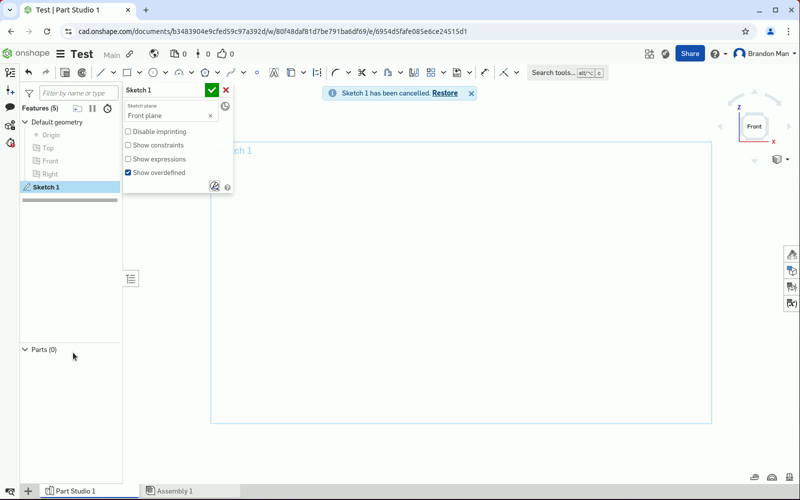
key(y)
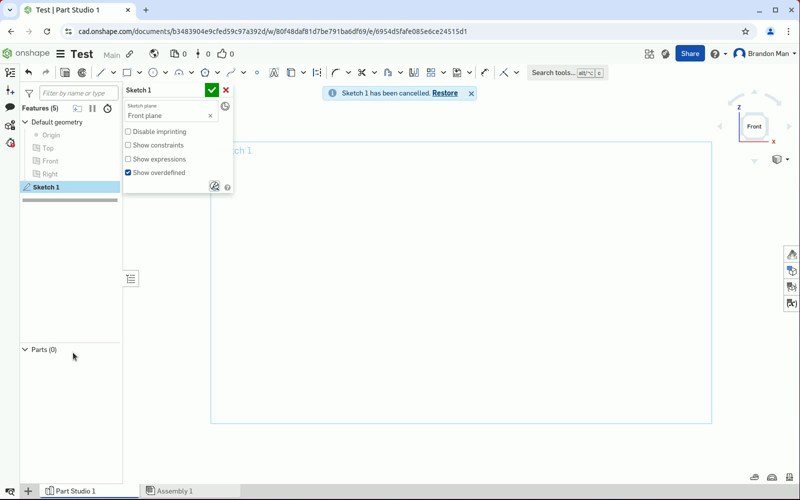
key(c)
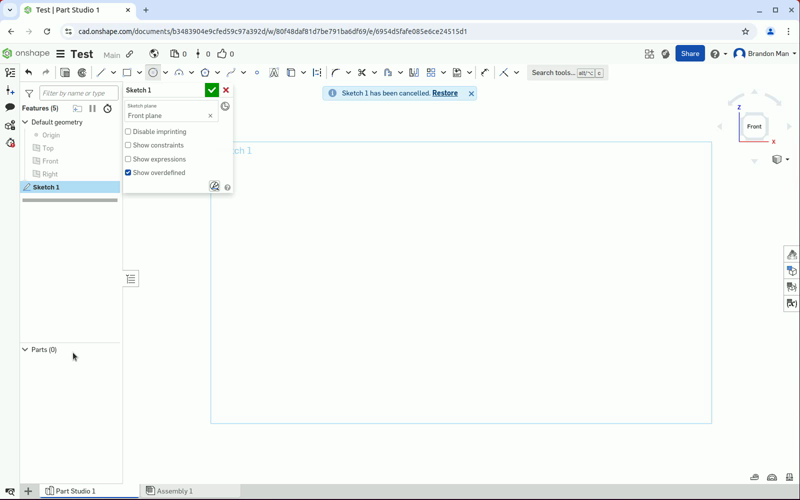
key_down(shift)
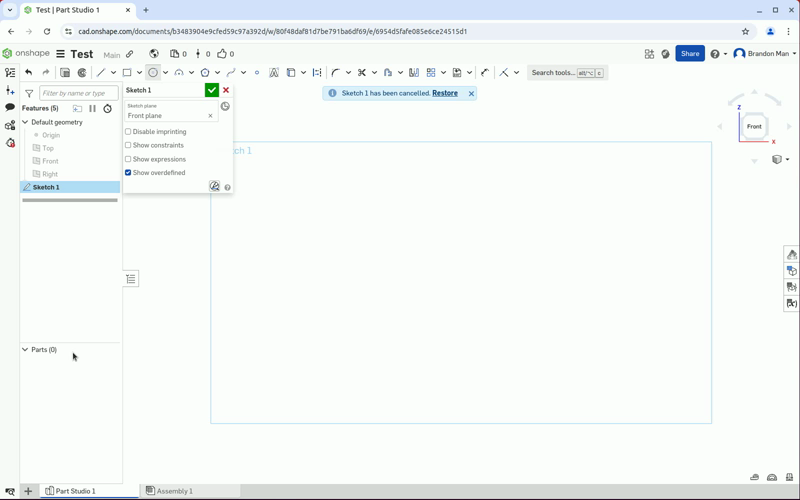
mouse_move(461, 282)
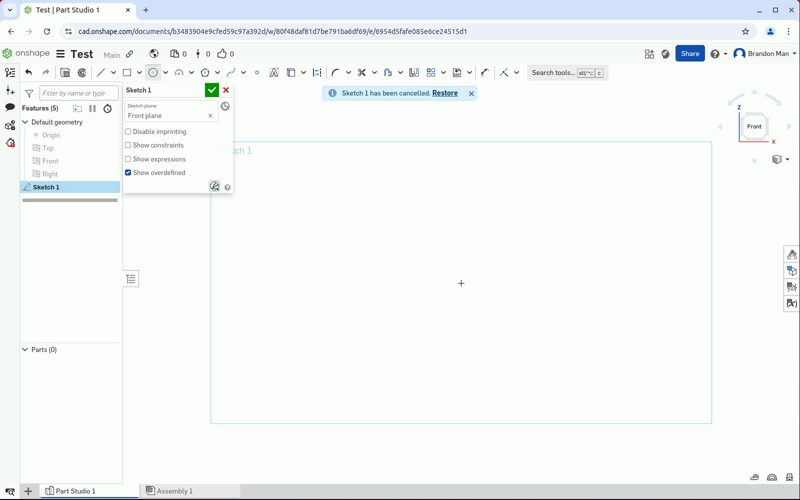
click(461, 282)
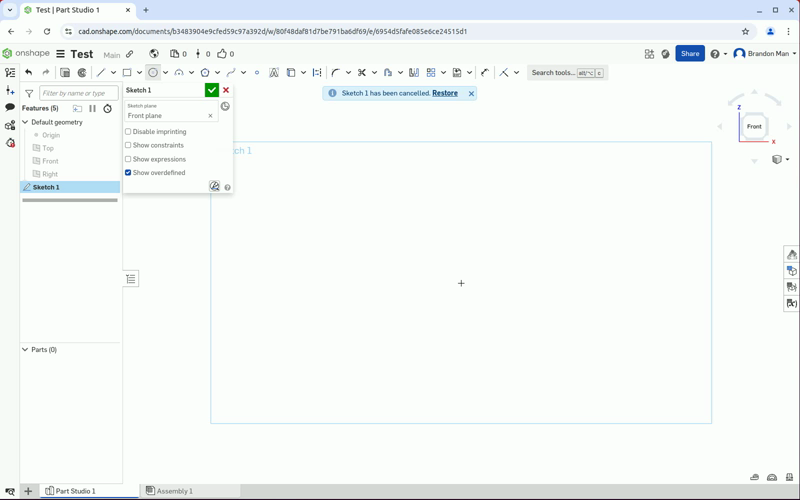
key_up(shift)
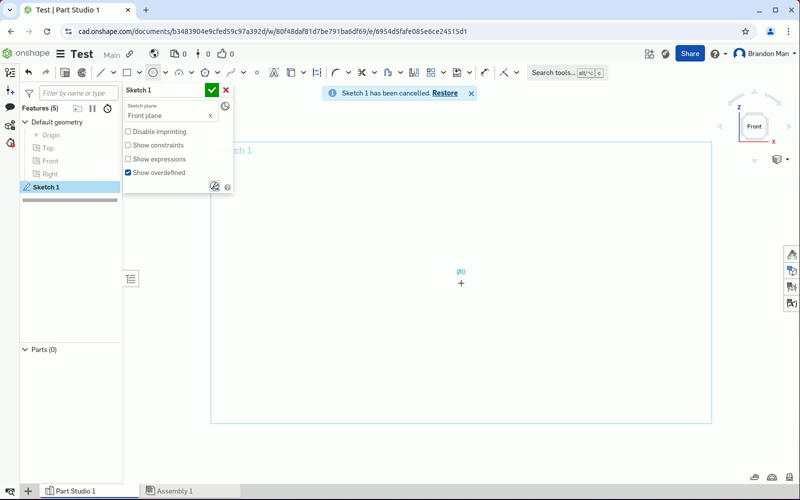
mouse_move(497, 282)
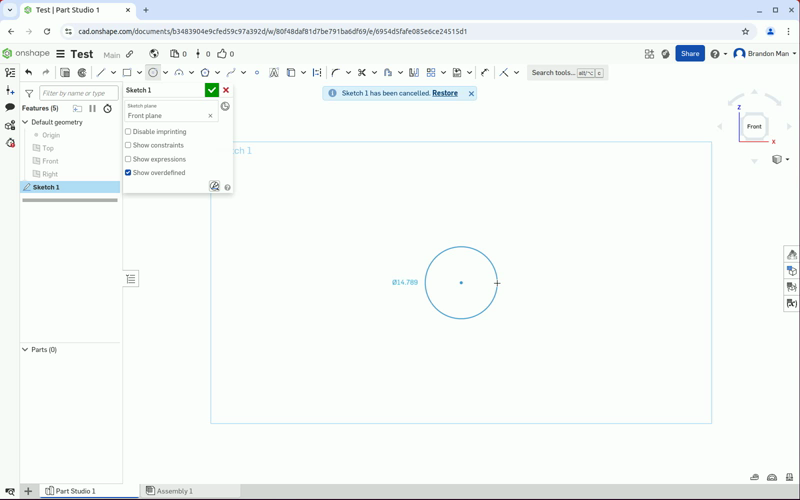
click(497, 282)
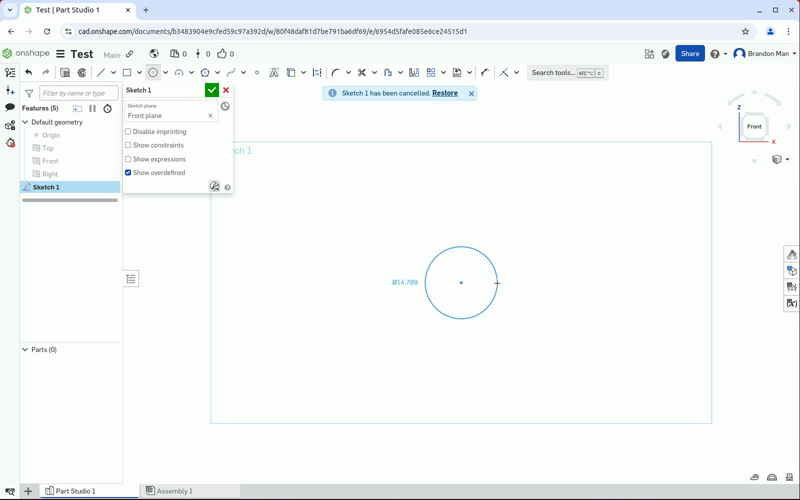
key(esc)
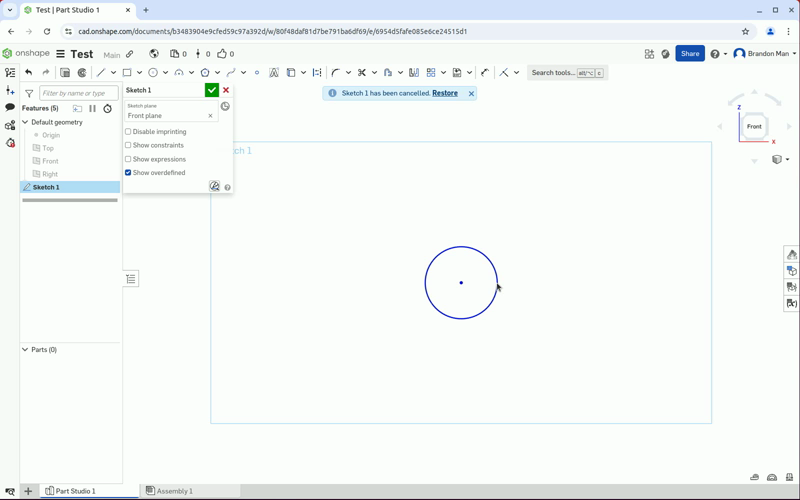
key(c)
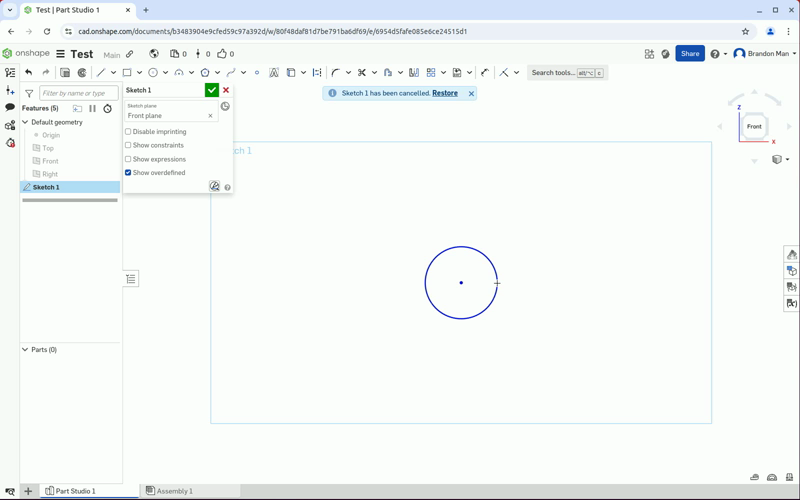
key_down(shift)
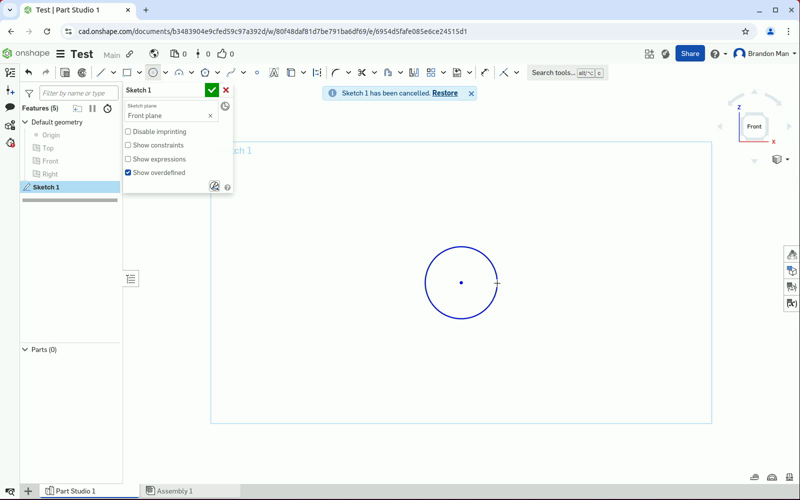
mouse_move(461, 282)
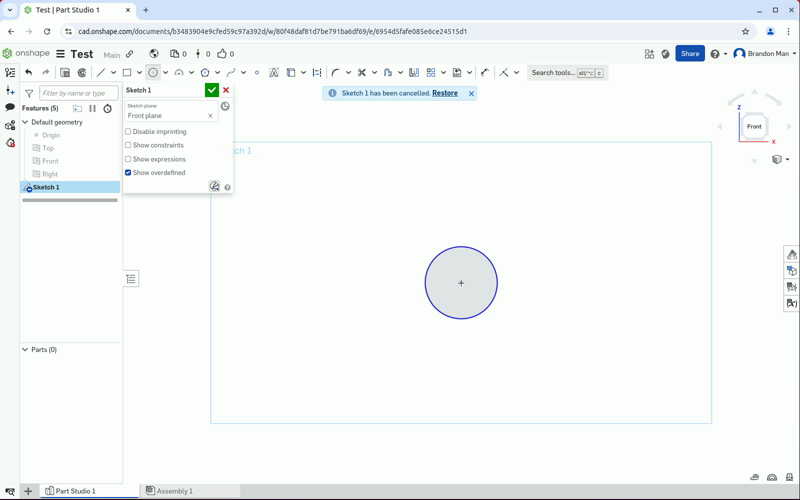
click(461, 282)
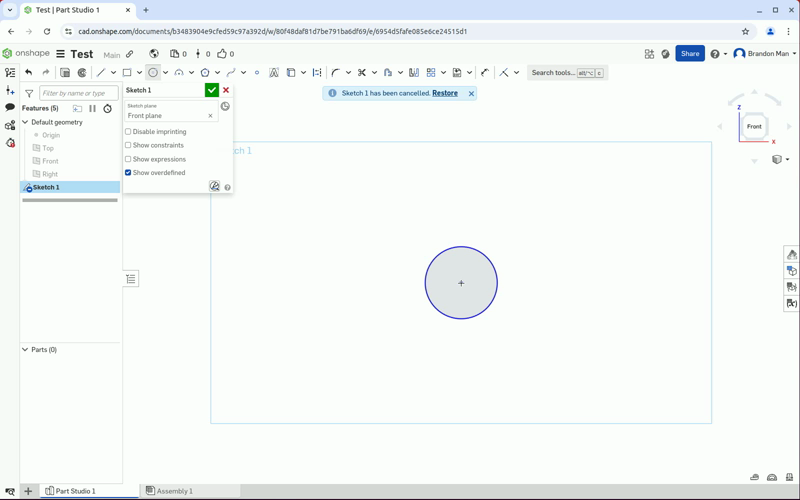
key_up(shift)
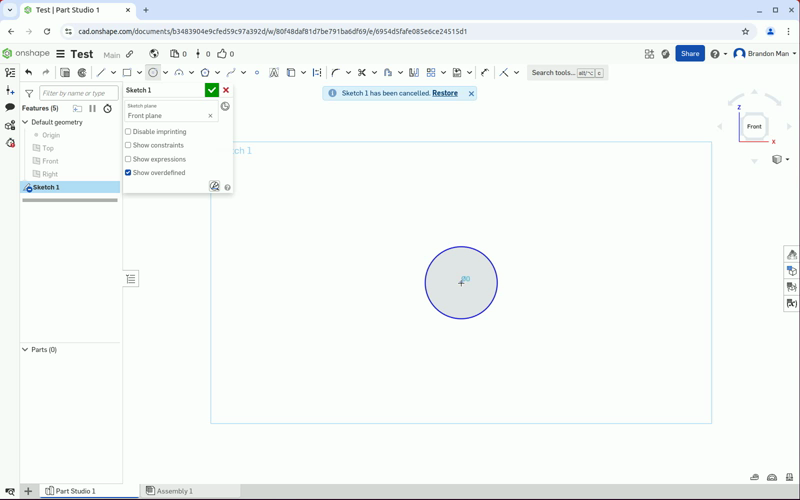
mouse_move(479, 282)
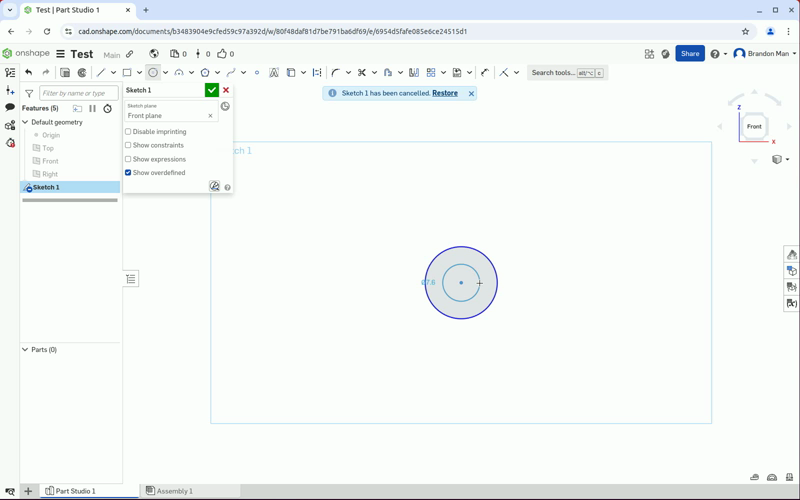
click(479, 282)
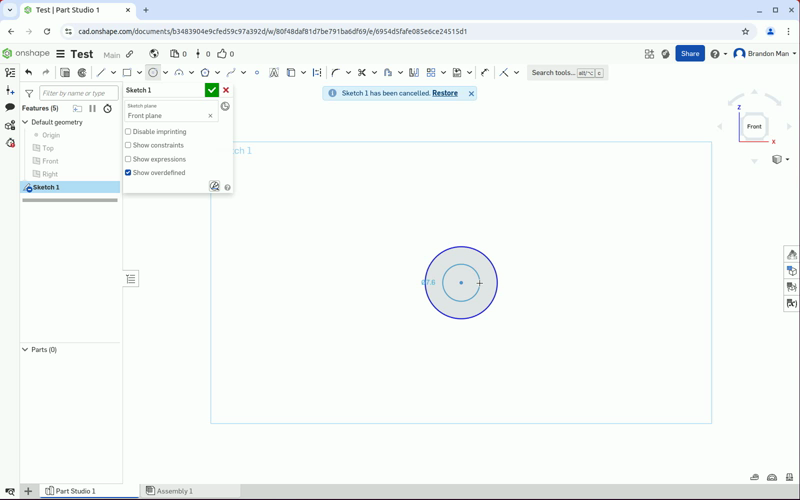
key(esc)
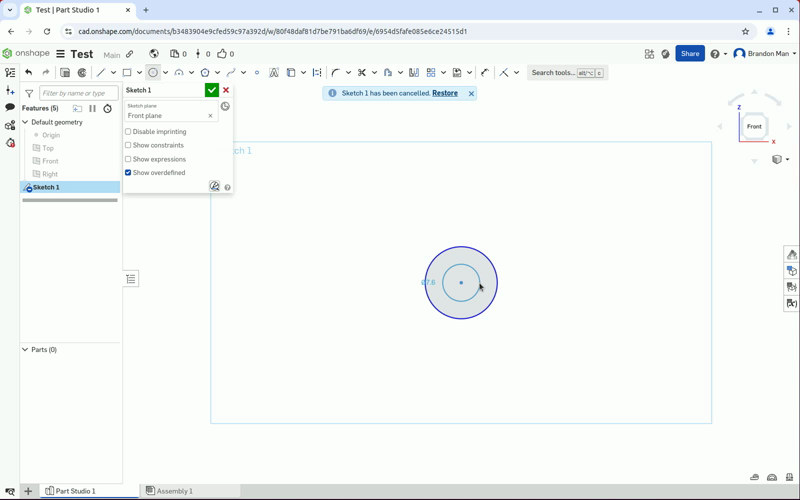
mouse_move(489, 278)
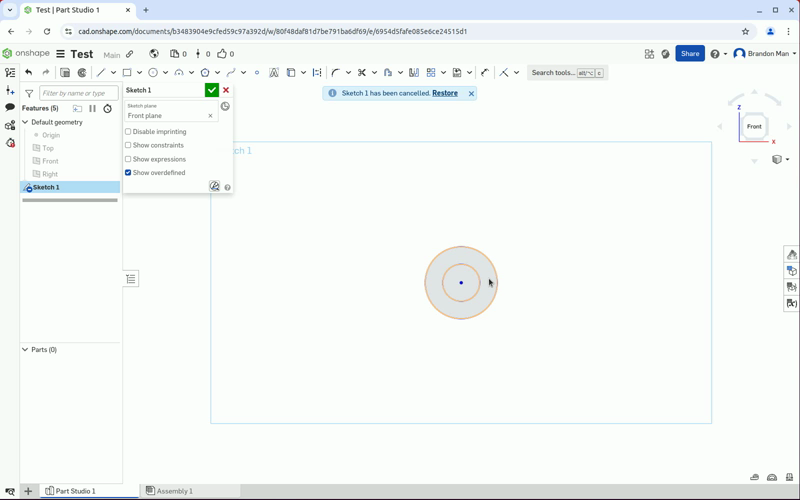
click(489, 278)
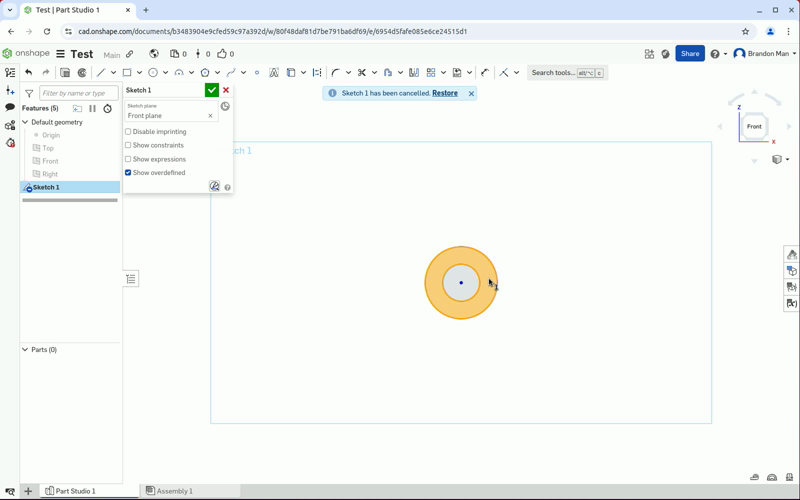
mouse_move(73, 352)
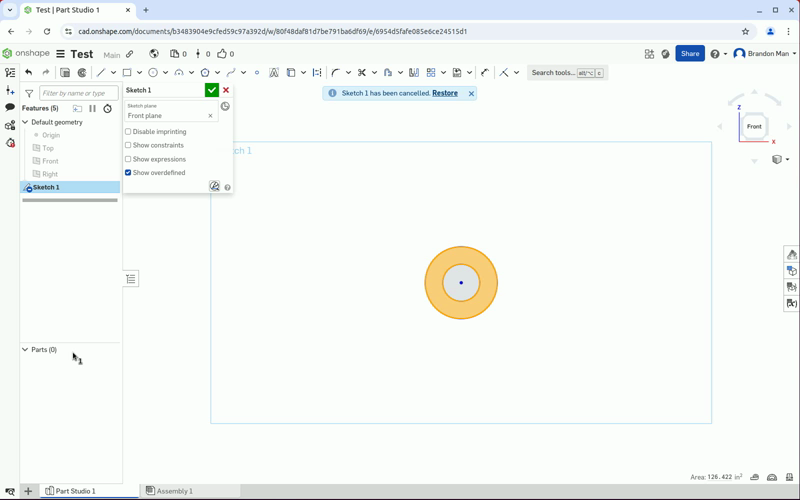
key(shift+y)
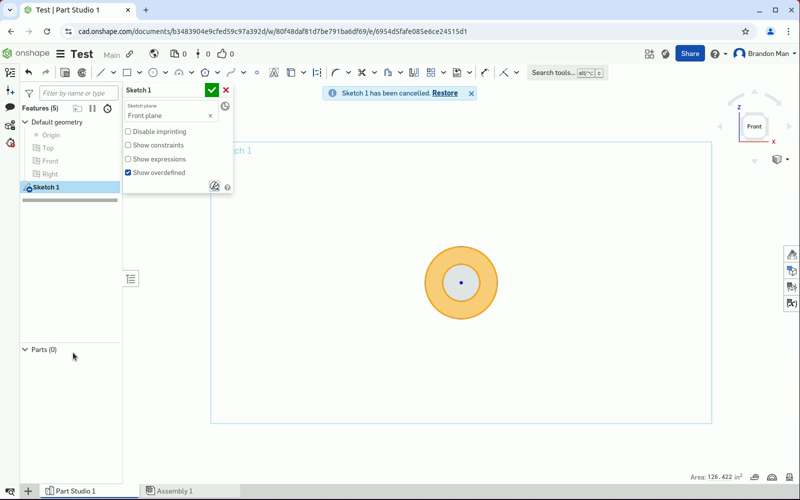
key(shift+e)
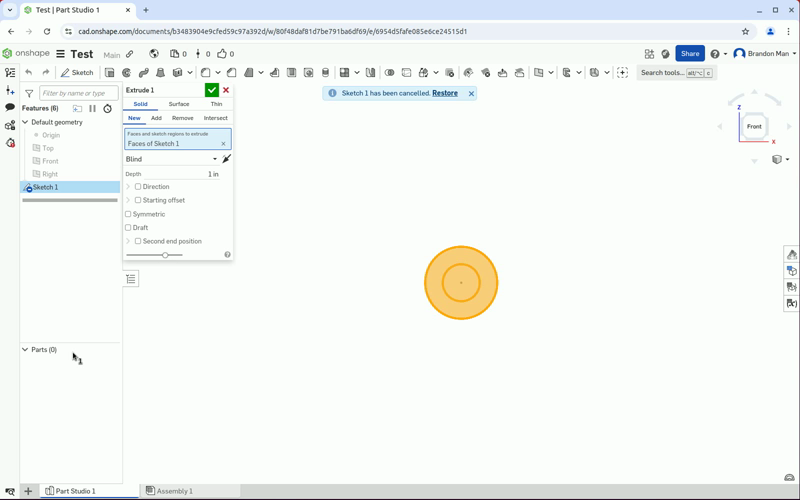
mouse_move(143, 106)
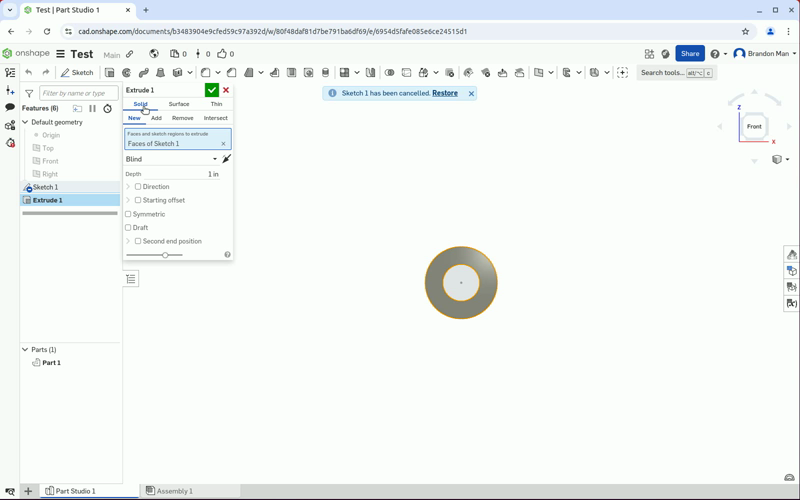
click(143, 106)
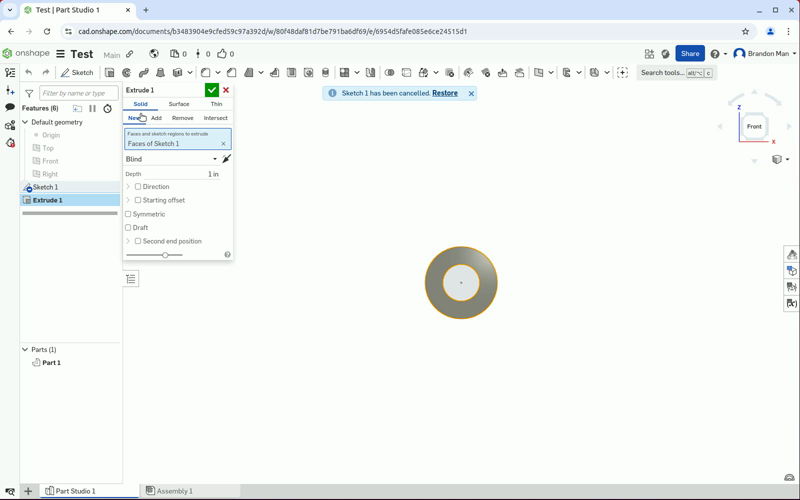
mouse_move(137, 120)
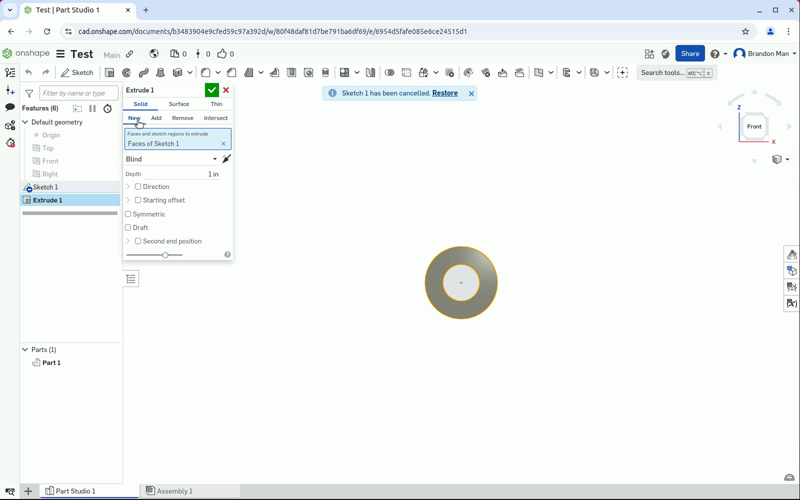
click(137, 120)
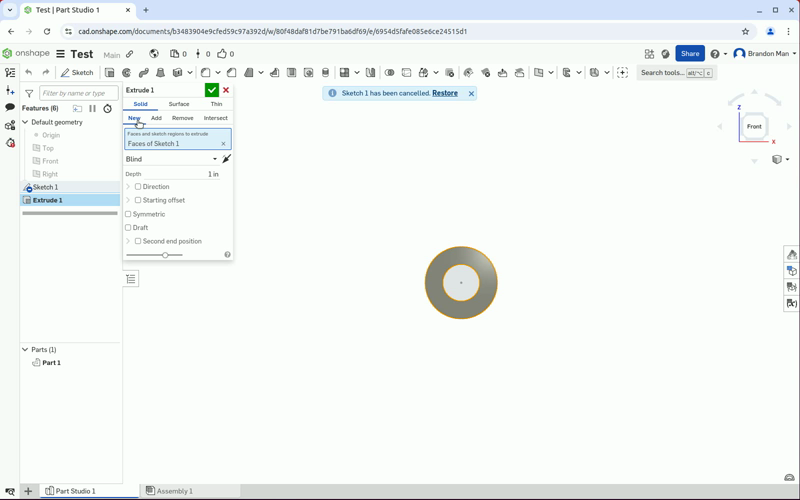
key(tab, 4)
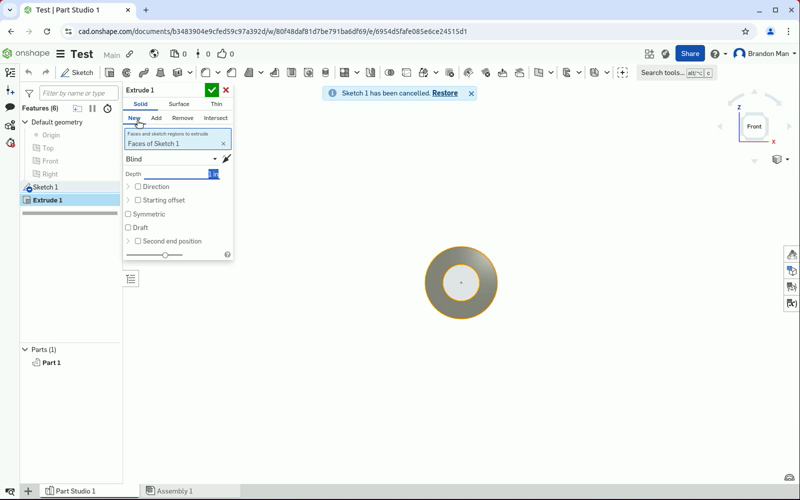
text(3.129)
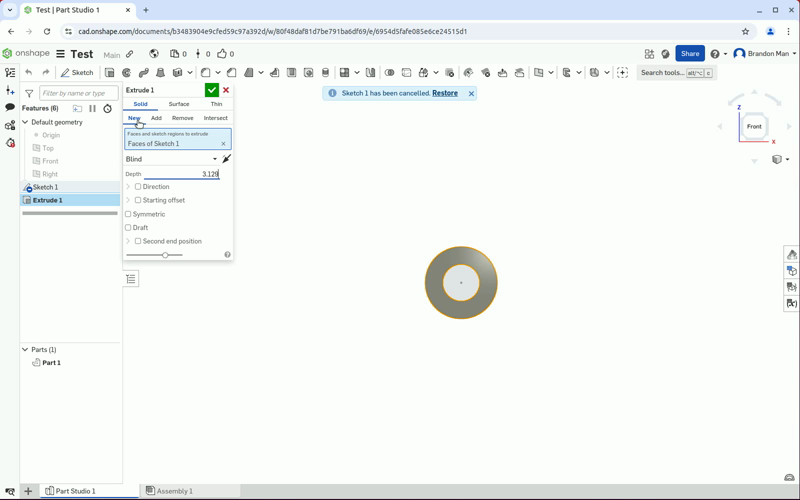
key(enter)
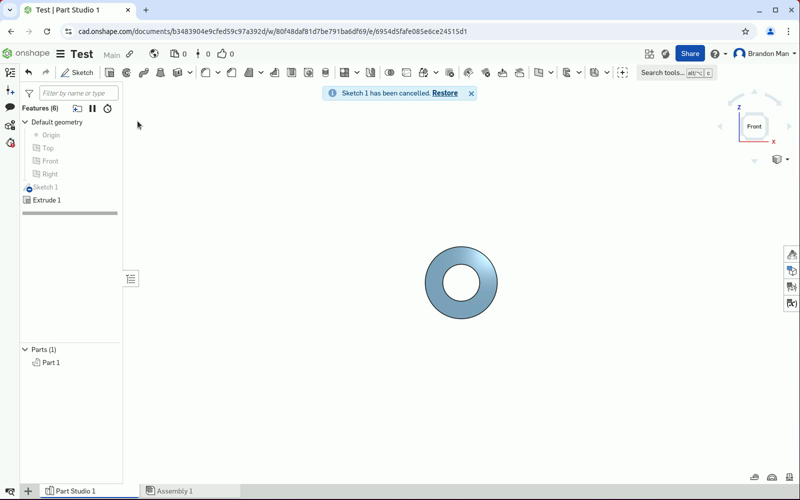
key(shift+h)
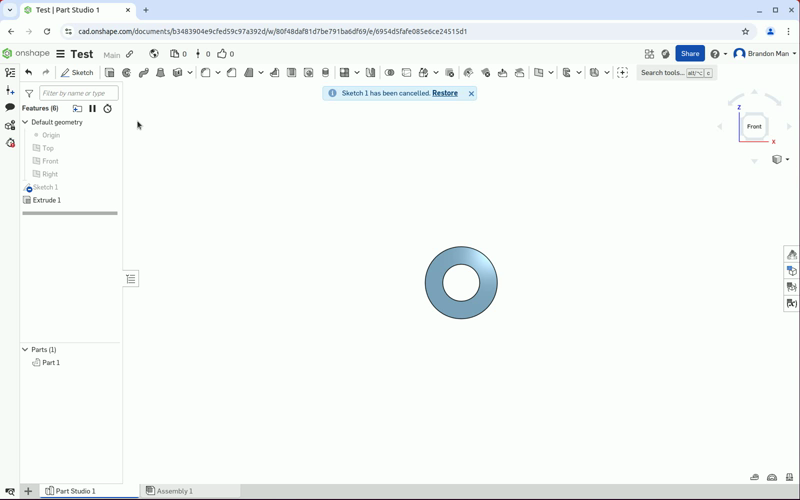
key(shift+h)
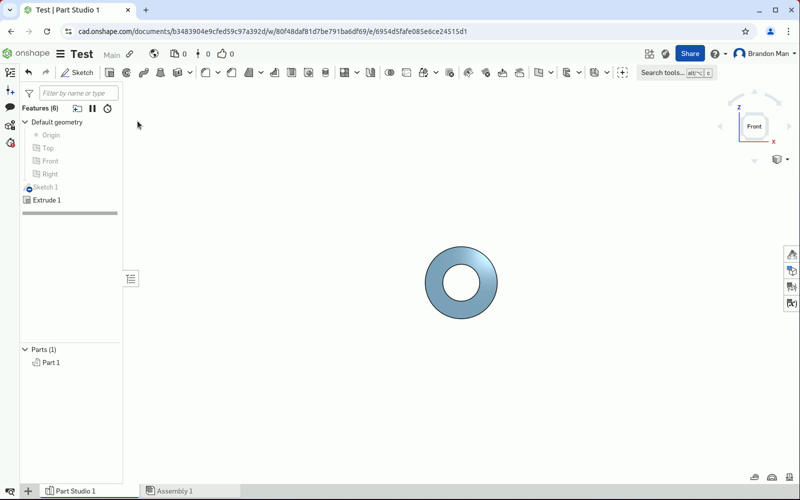
mouse_move(73, 189)
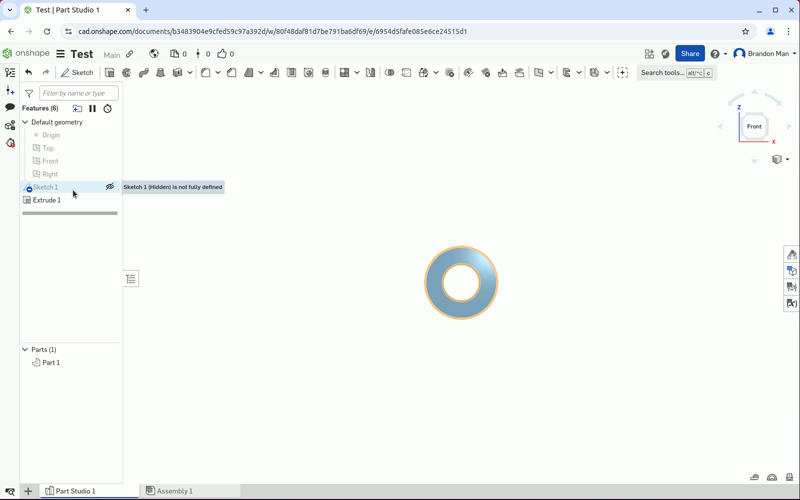
click(73, 189)
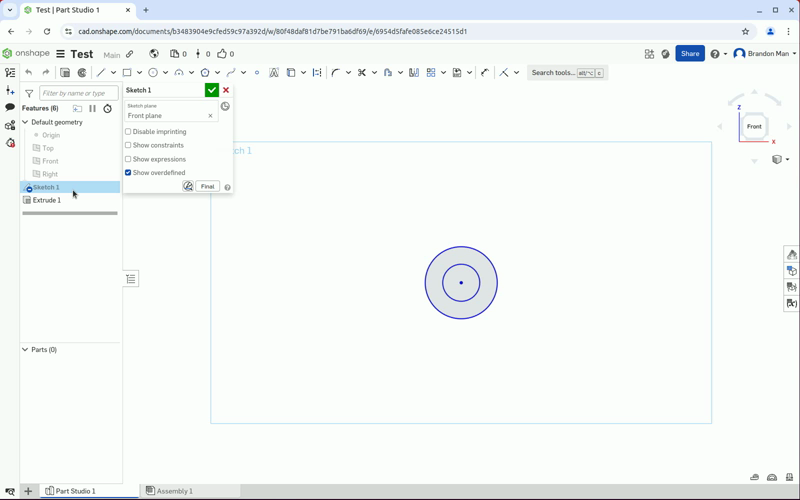
mouse_move(229, 92)
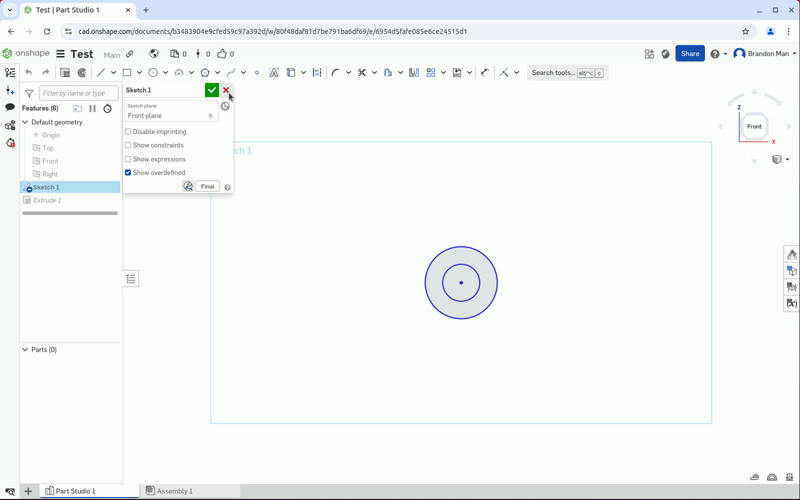
click(229, 92)
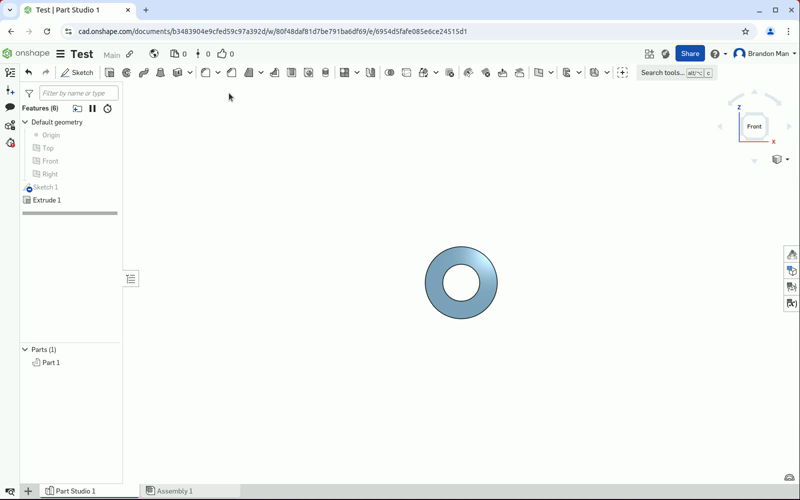
mouse_move(541, 75)
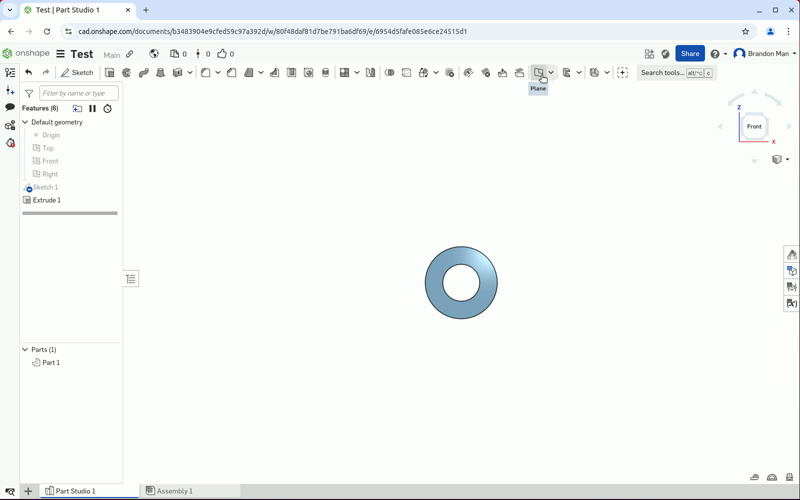
click(541, 75)
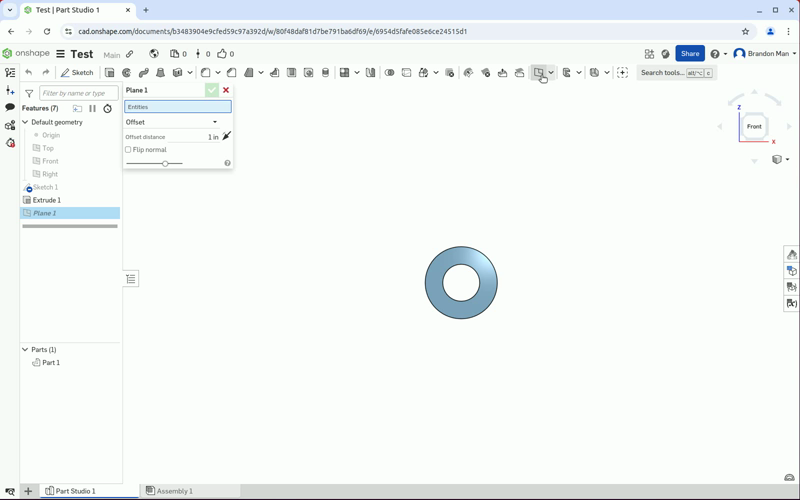
mouse_move(73, 163)
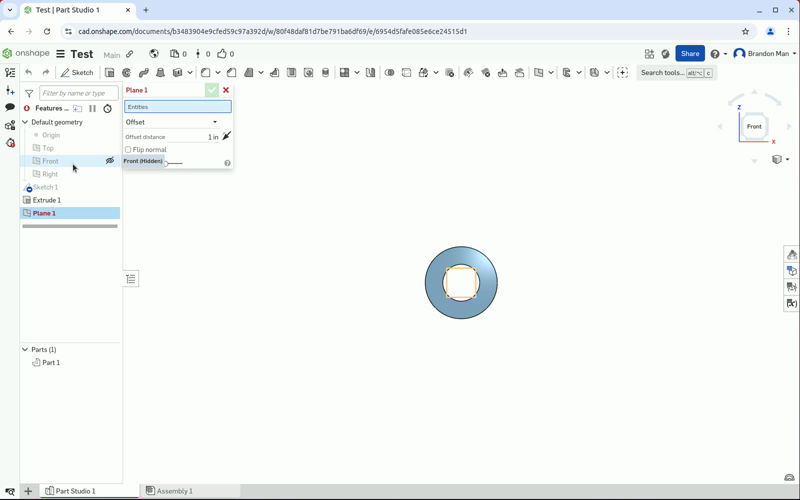
click(73, 163)
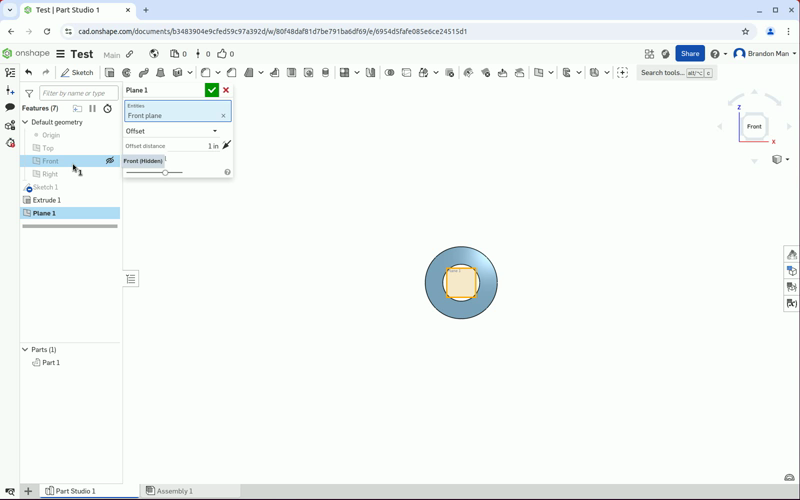
key(tab, 2)
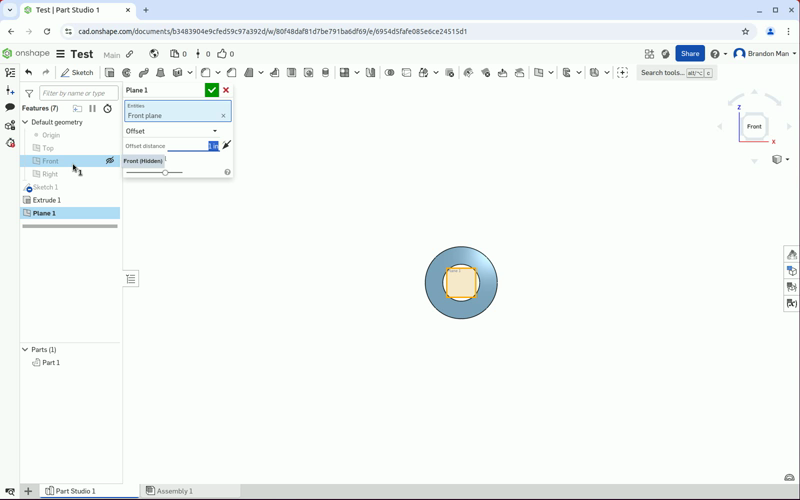
text(3.143)
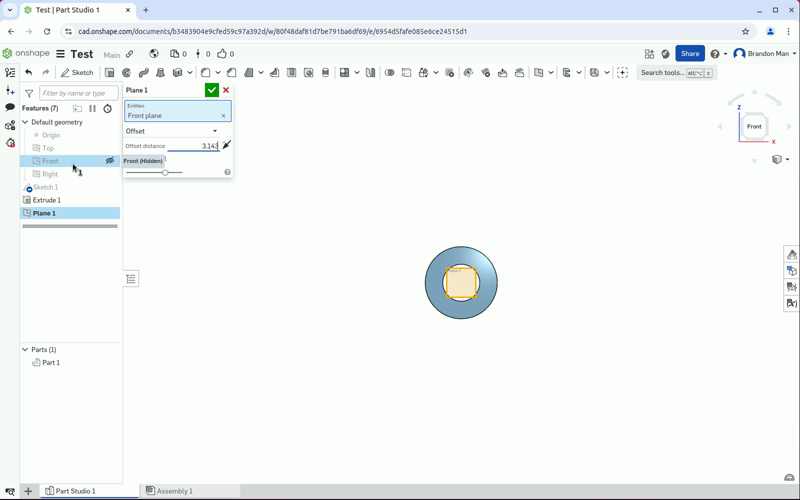
key(enter, 2)
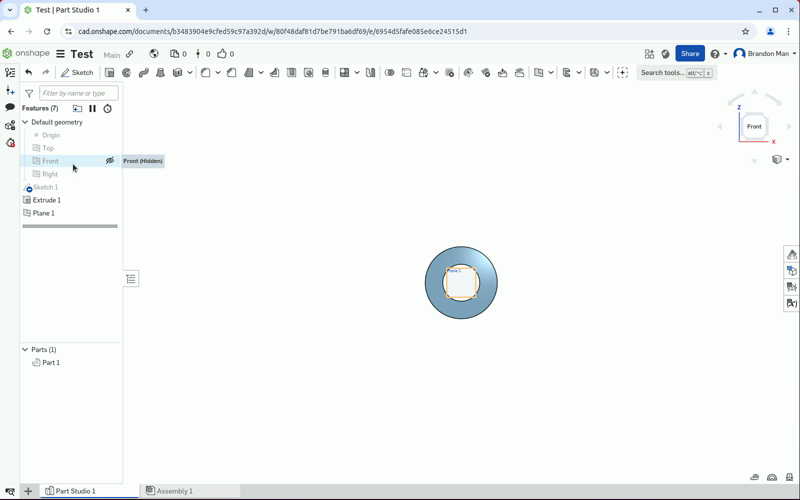
key(shift+s)
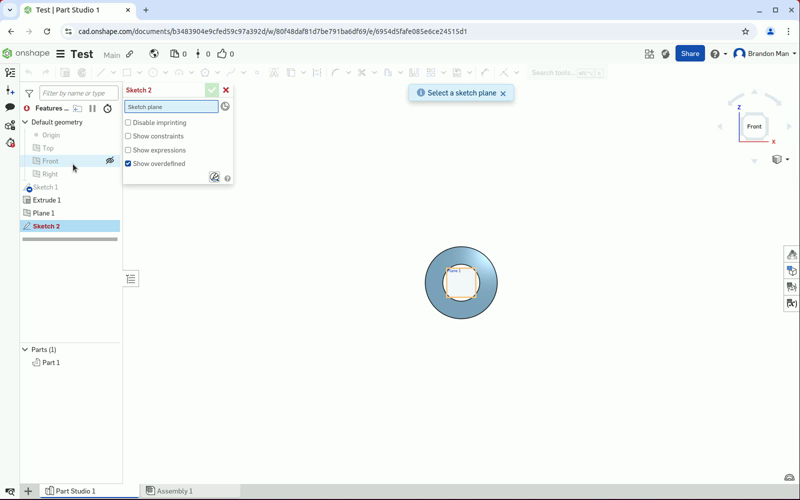
mouse_move(73, 215)
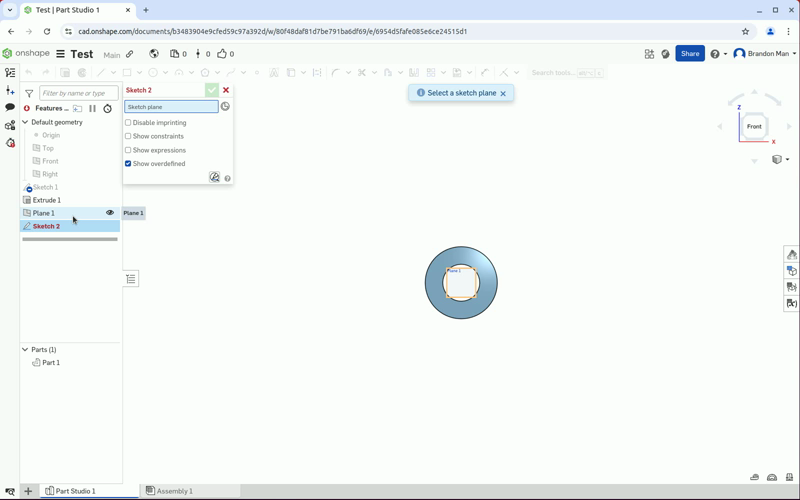
click(73, 215)
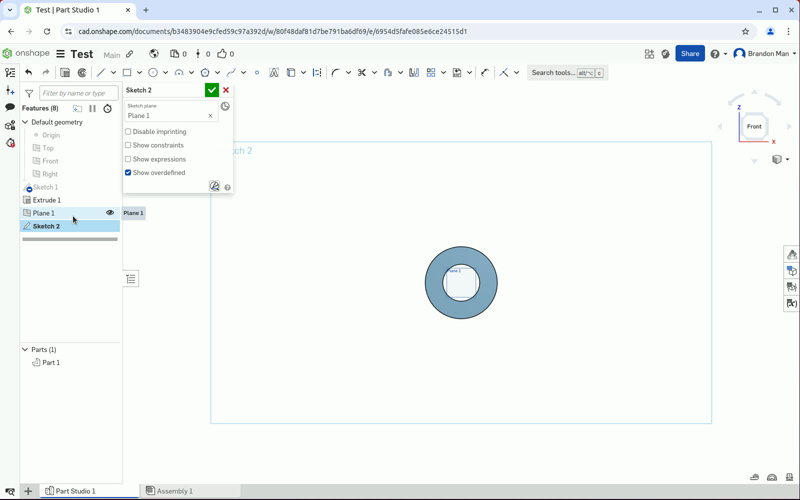
mouse_move(73, 352)
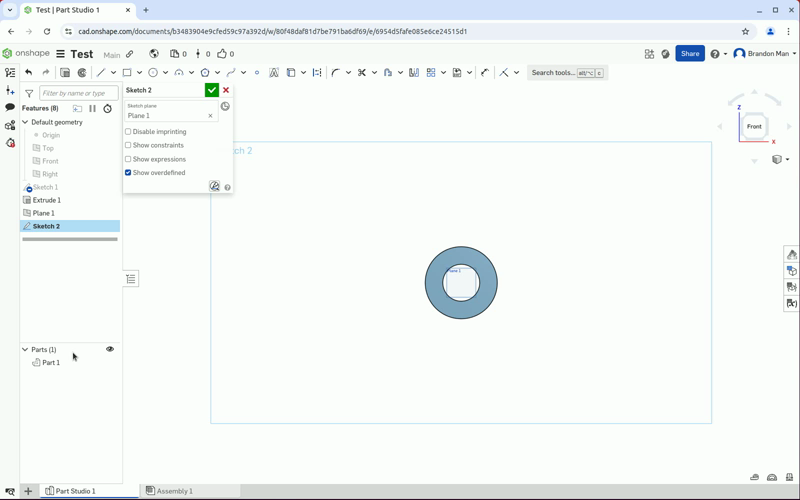
key(y)
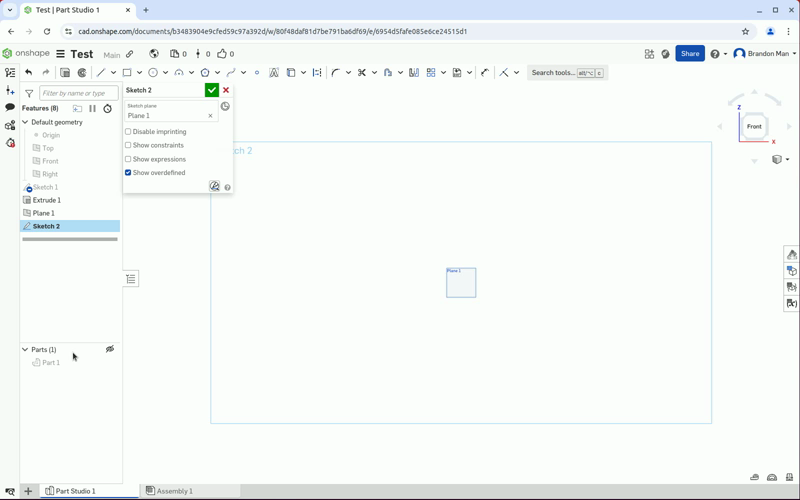
key(c)
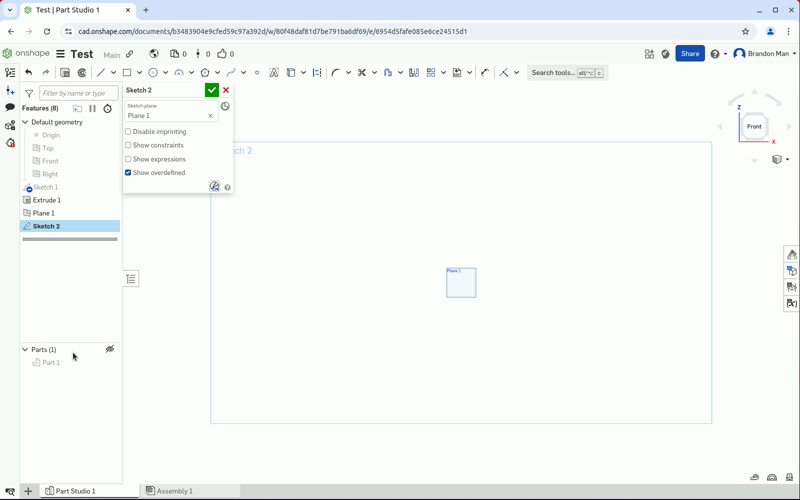
key_down(shift)
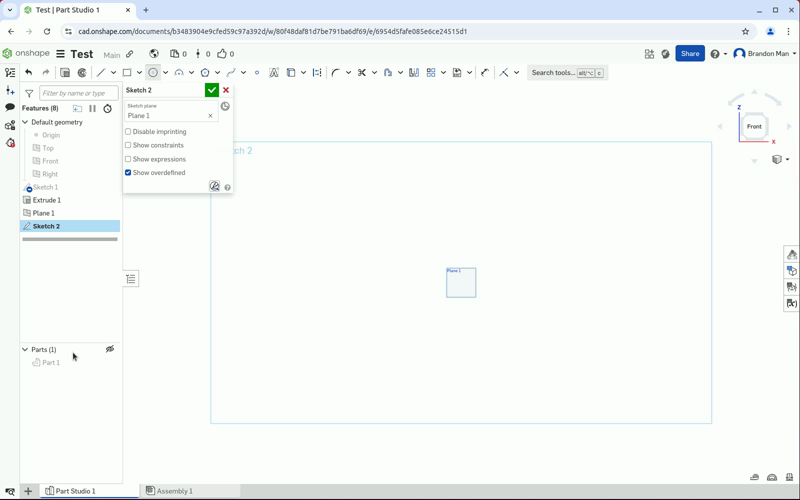
mouse_move(461, 282)
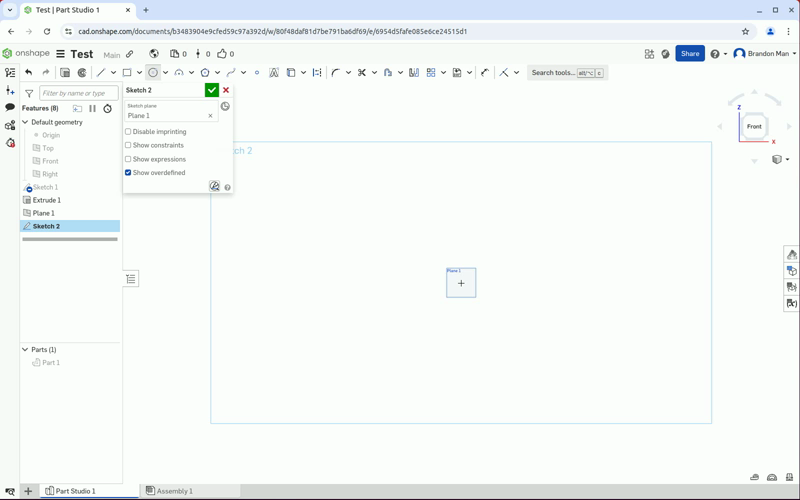
click(461, 282)
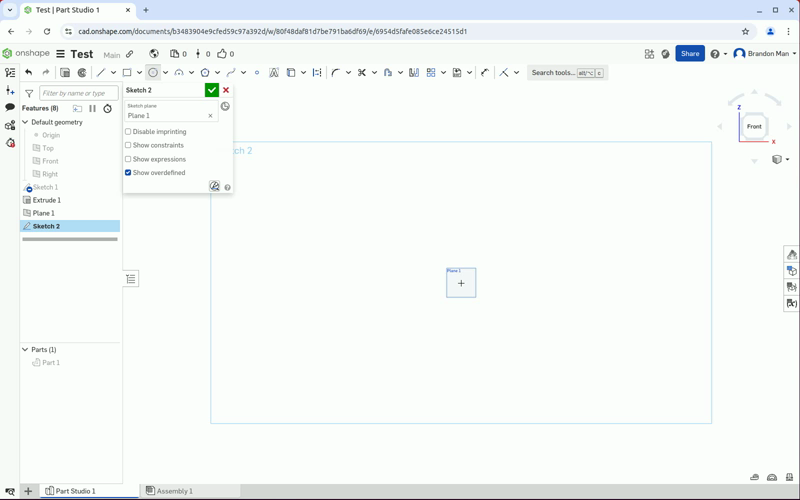
key_up(shift)
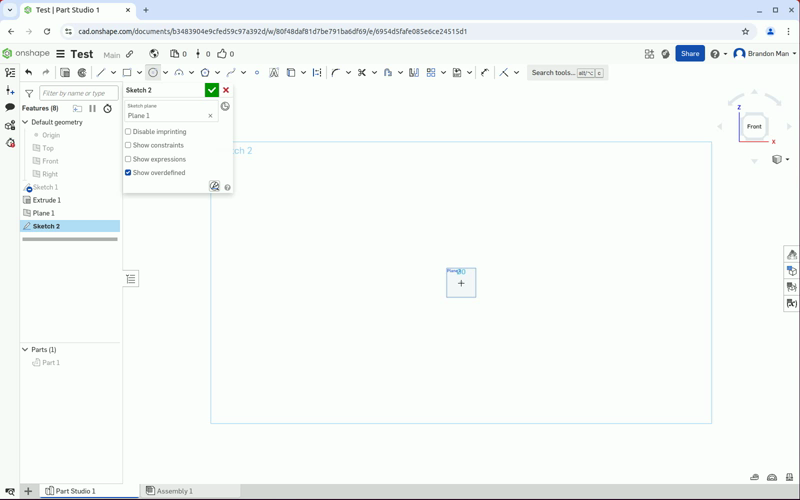
mouse_move(494, 282)
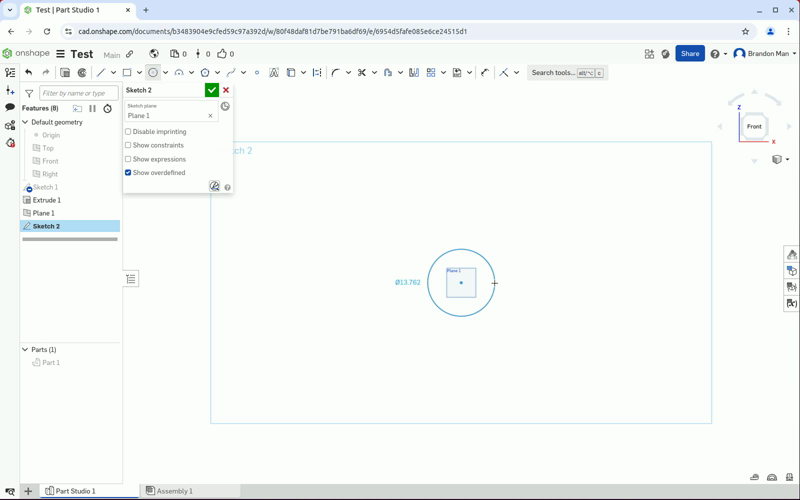
click(494, 282)
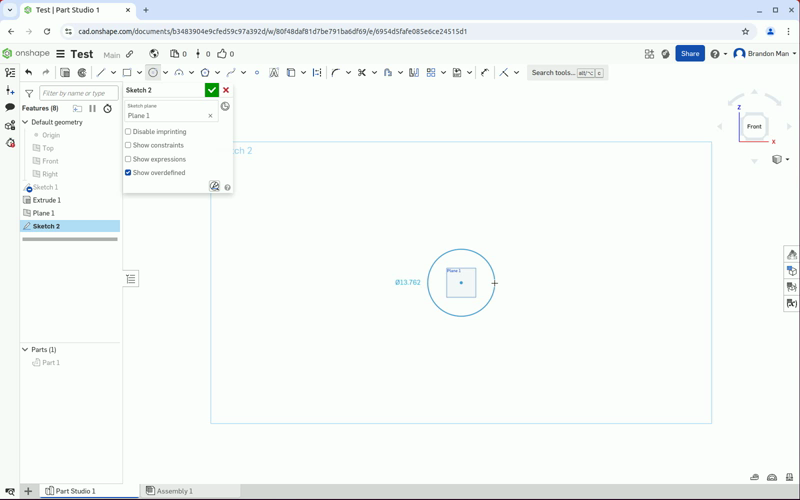
key(esc)
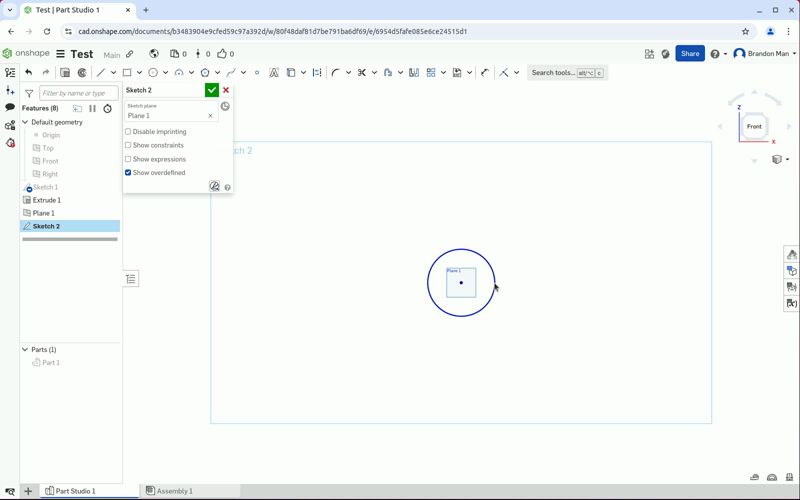
key(c)
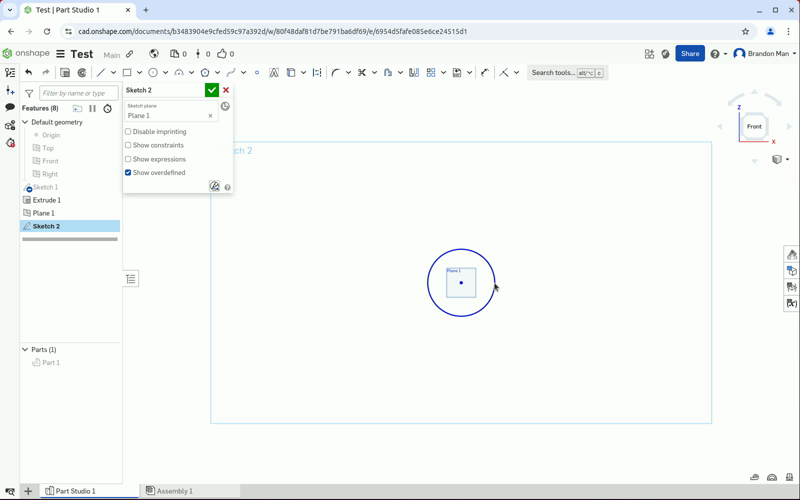
key_down(shift)
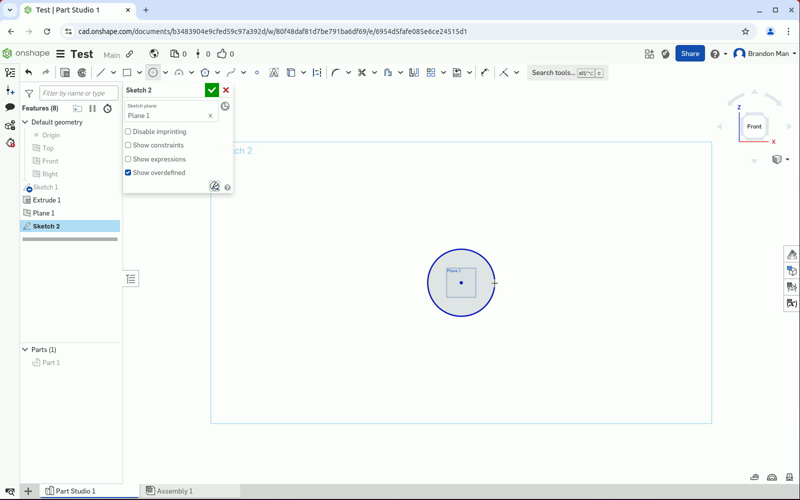
mouse_move(461, 282)
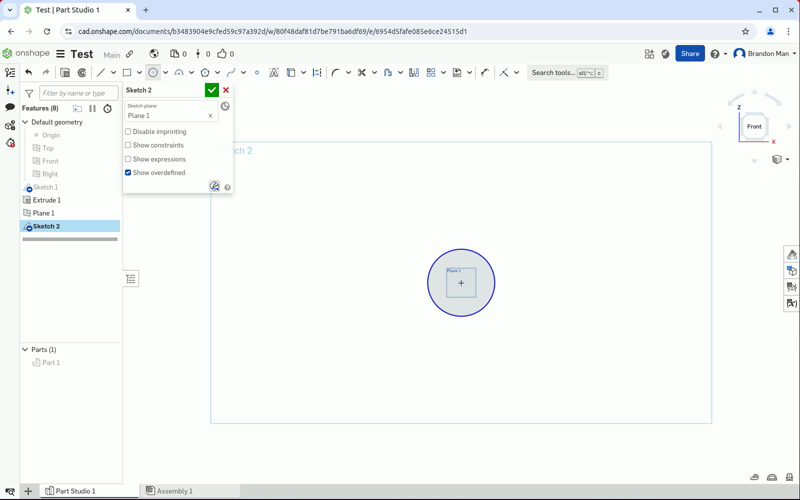
click(461, 282)
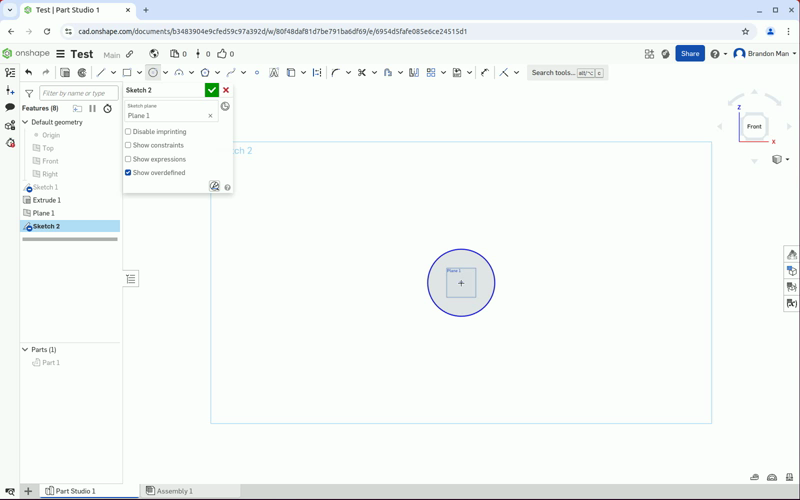
key_up(shift)
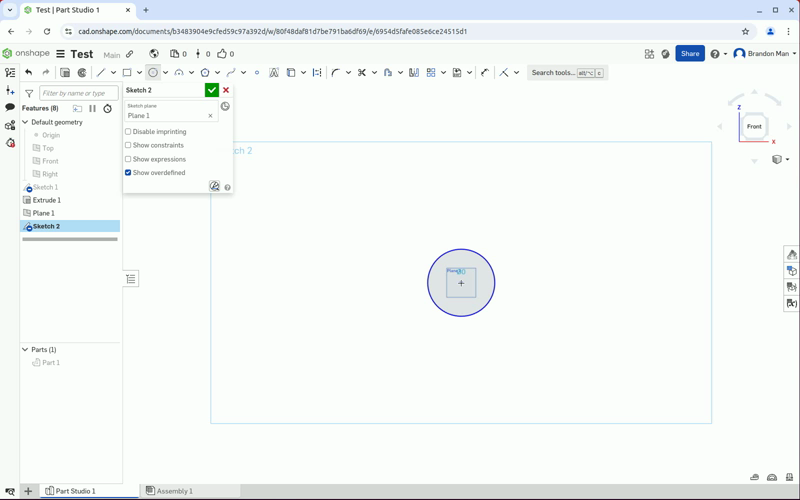
mouse_move(480, 282)
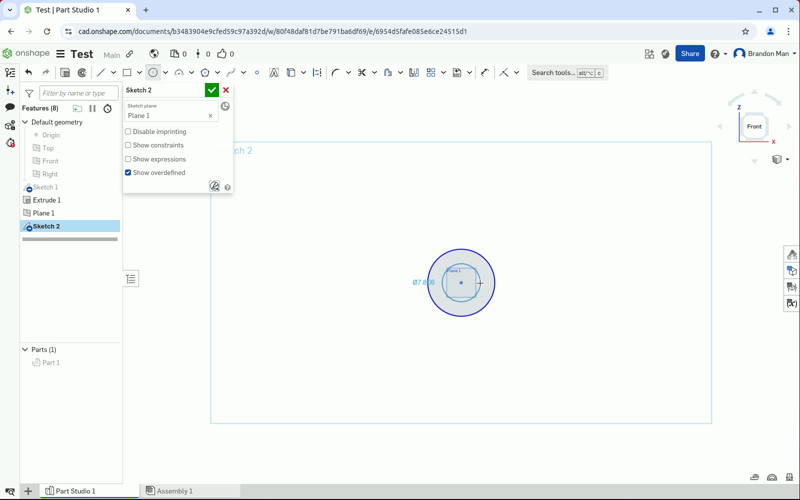
click(480, 282)
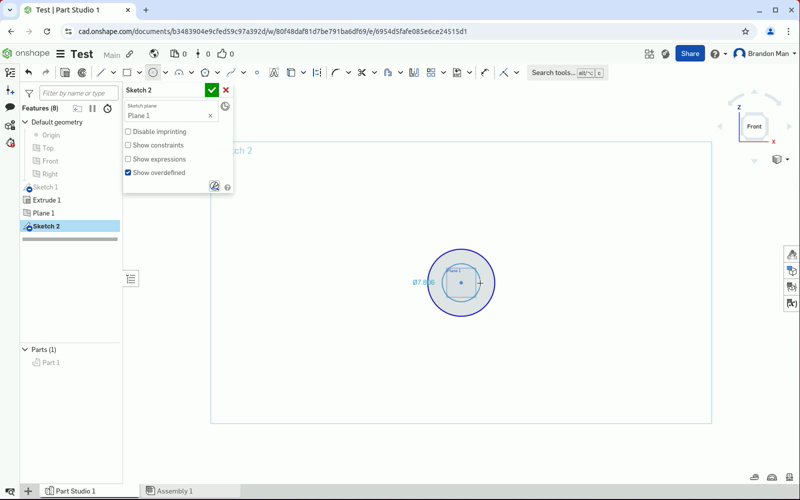
key(esc)
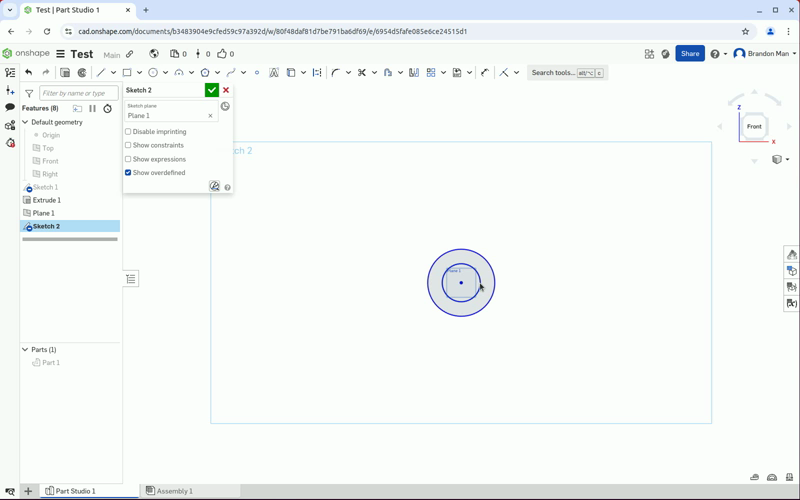
mouse_move(437, 281)
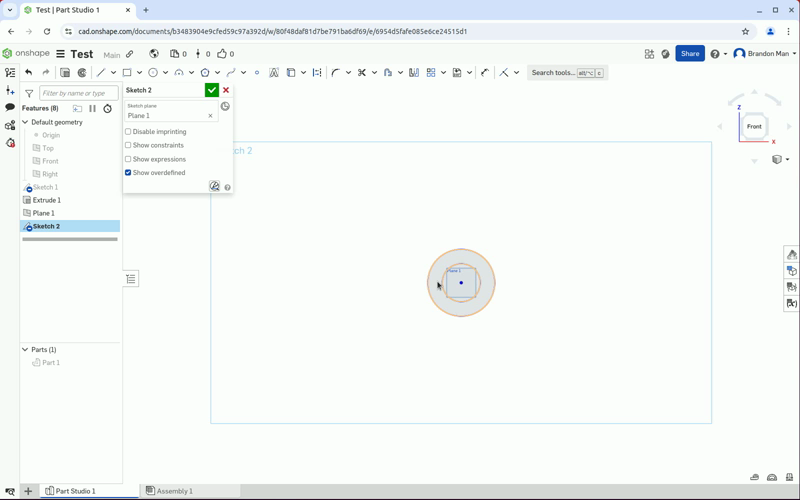
click(437, 281)
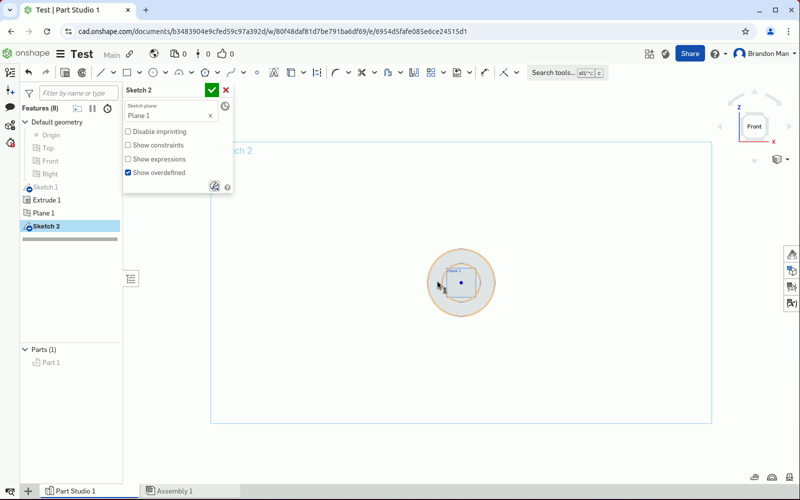
mouse_move(73, 352)
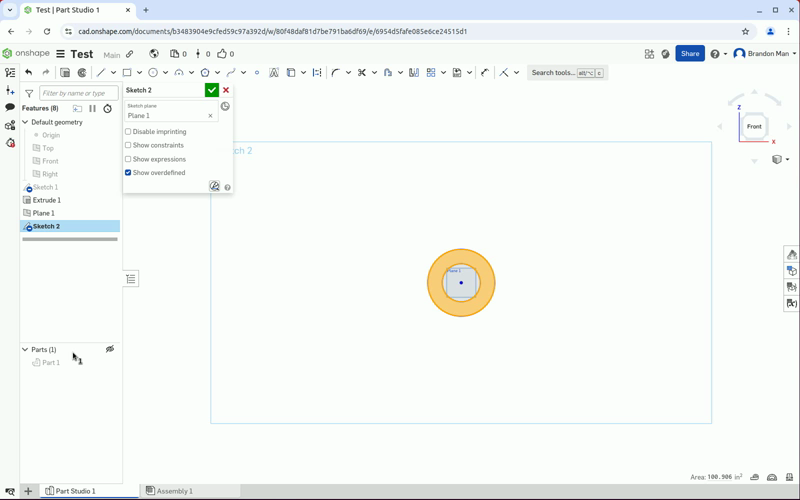
key(shift+y)
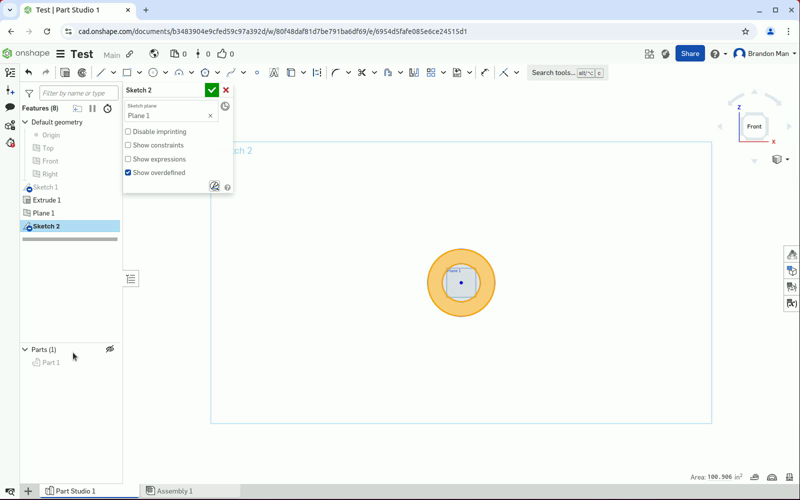
key(shift+e)
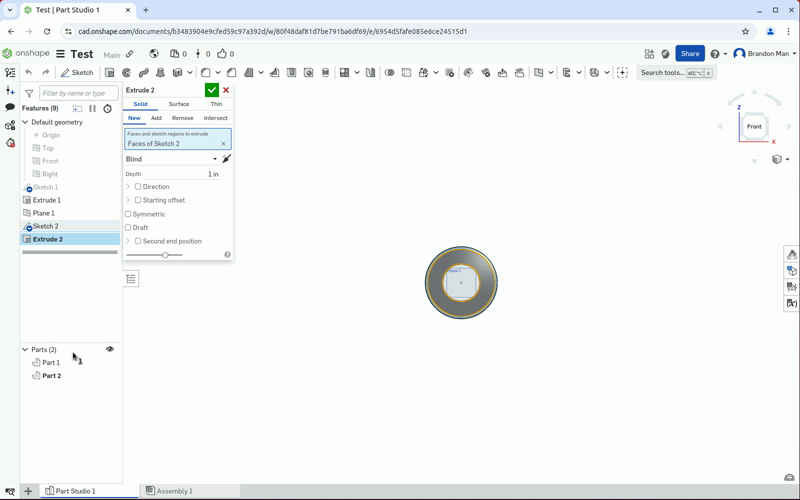
mouse_move(143, 106)
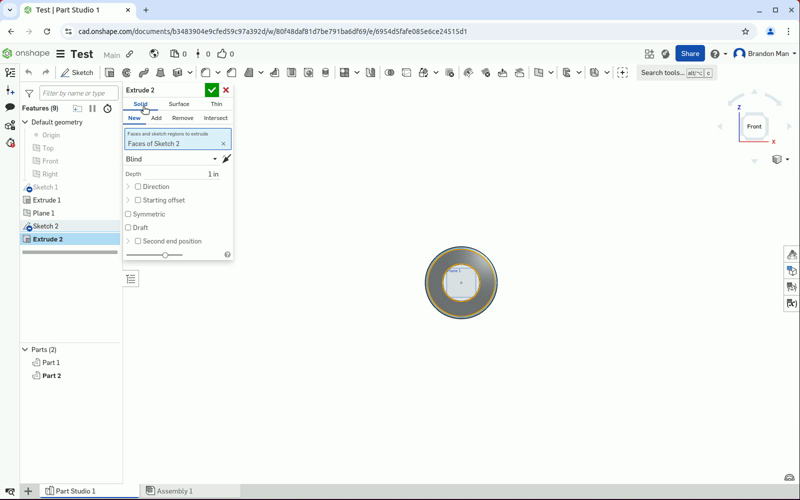
click(143, 106)
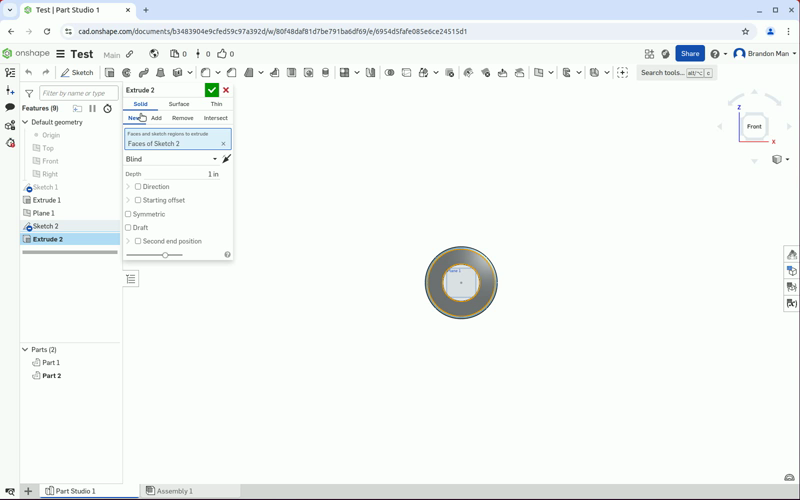
mouse_move(137, 120)
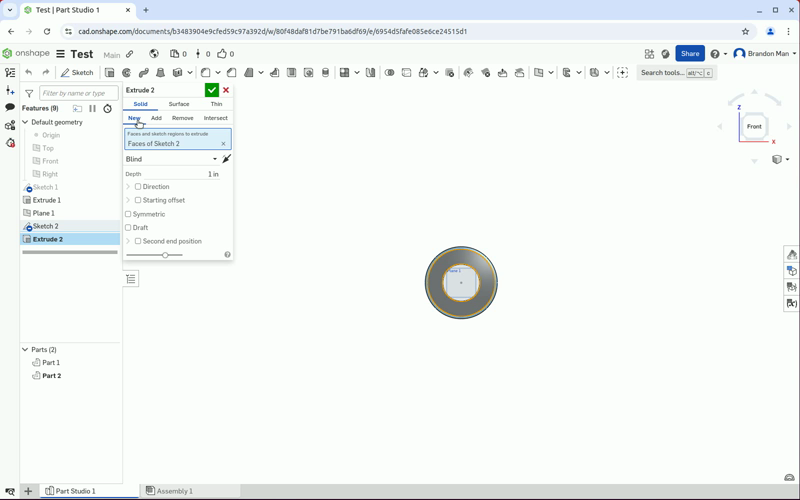
click(137, 120)
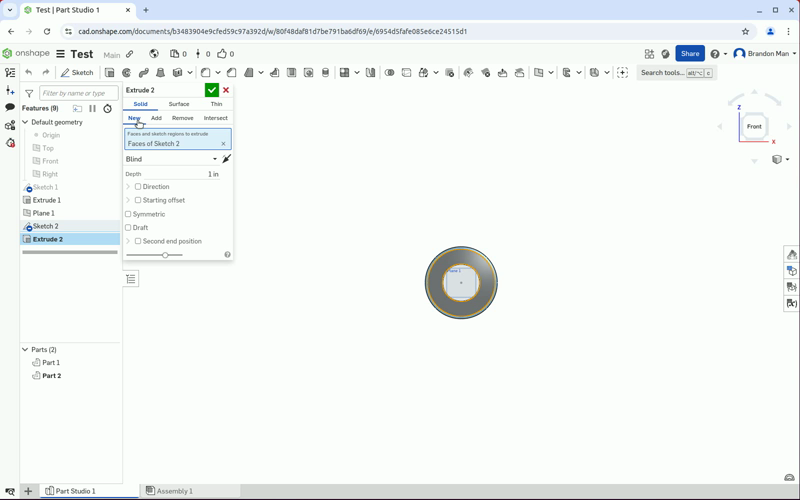
key(tab, 4)
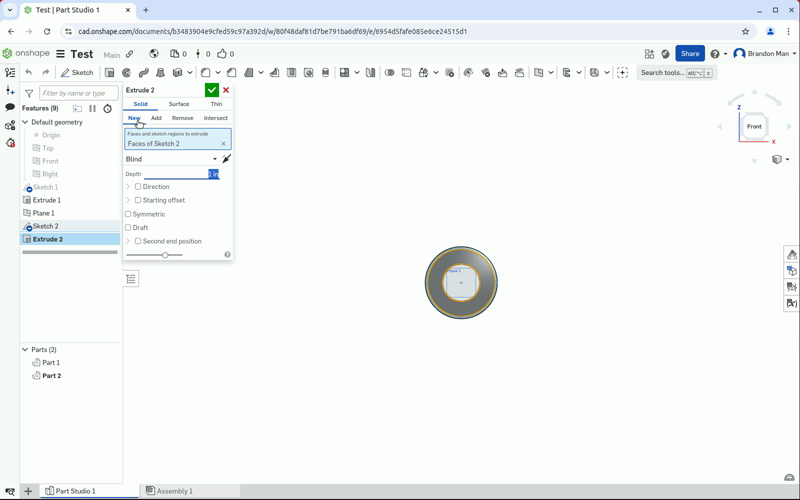
text(0.963)
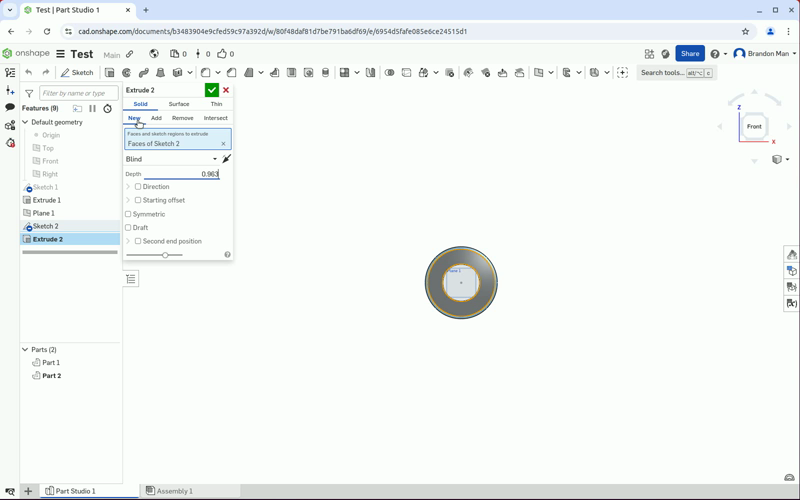
key(enter)
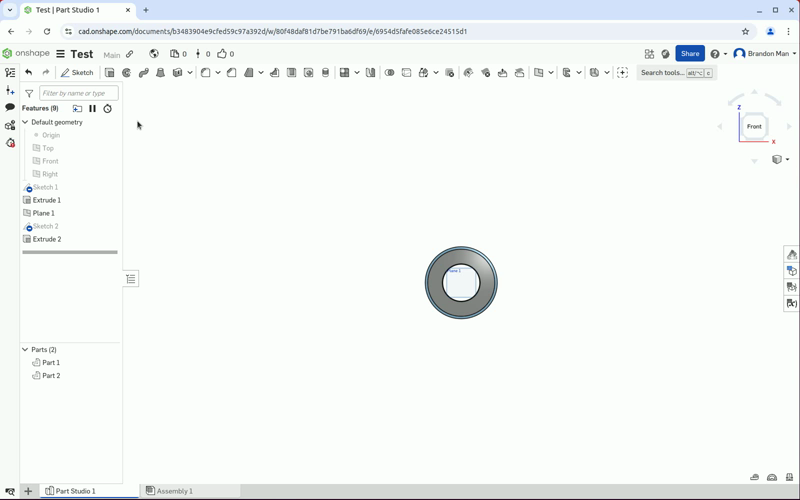
key(shift+h)
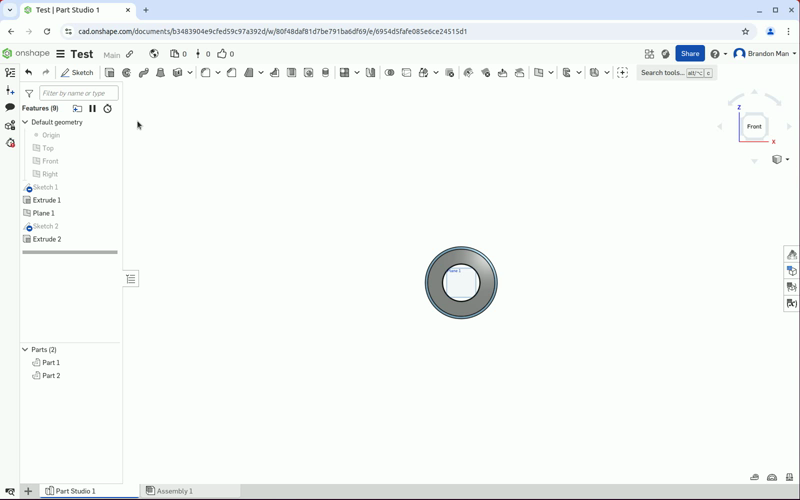
key(shift+h)
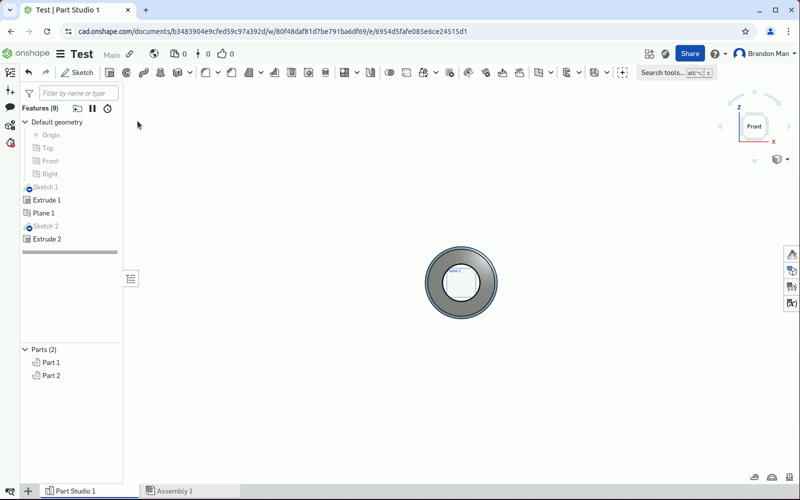
key(shift+7)
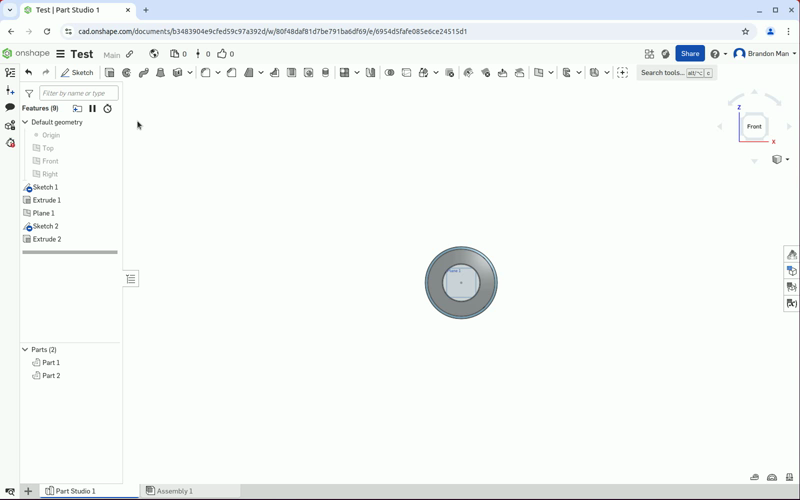
key(left, 2)
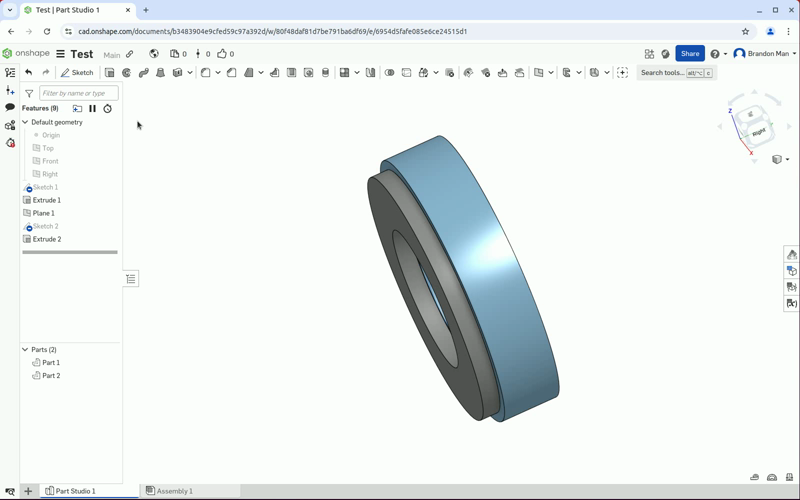
key(down, 2)
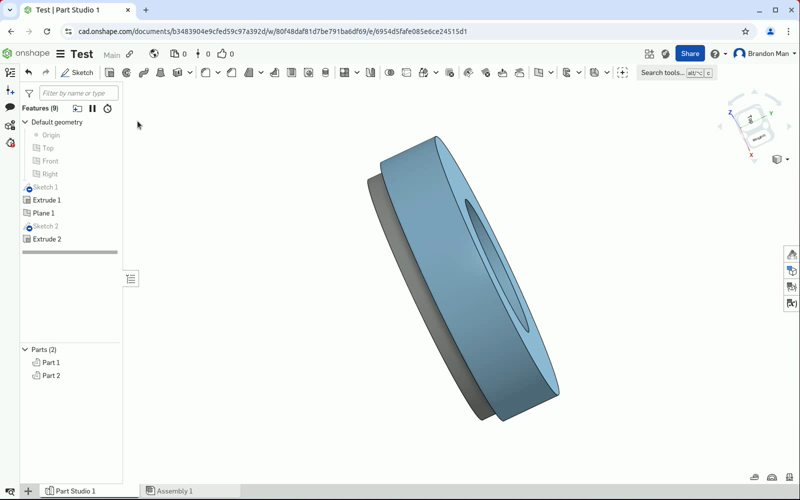
key(up, 2)
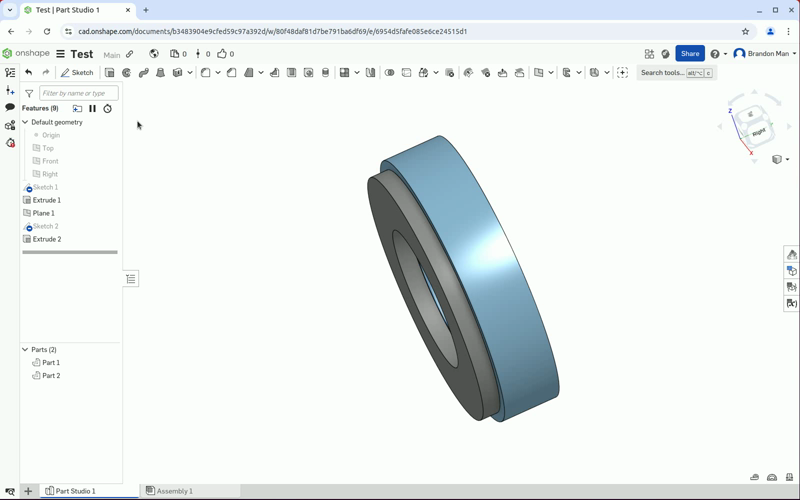
key(right, 2)
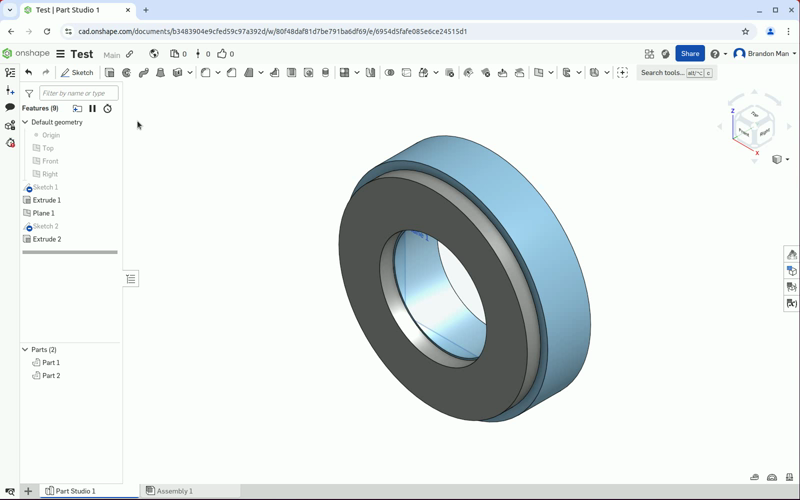
mouse_move(73, 189)
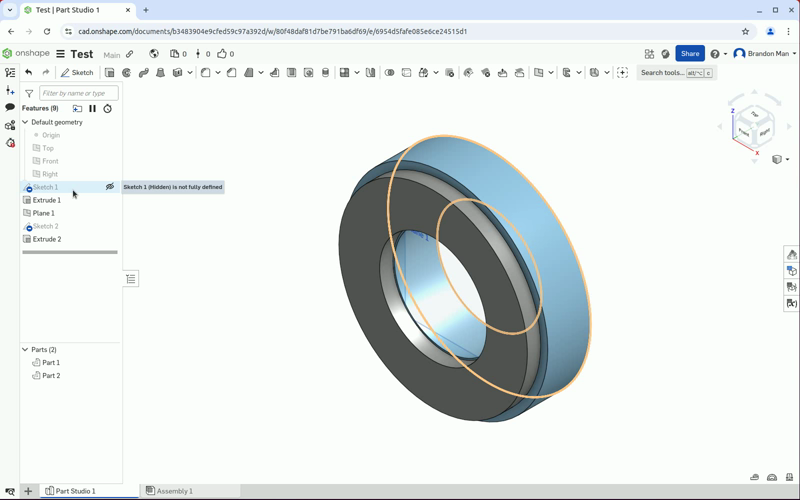
click(73, 189)